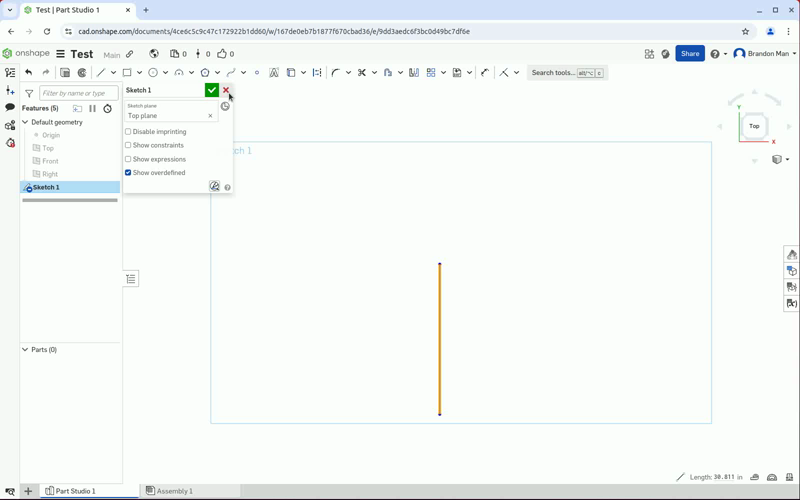
key(shift+h)
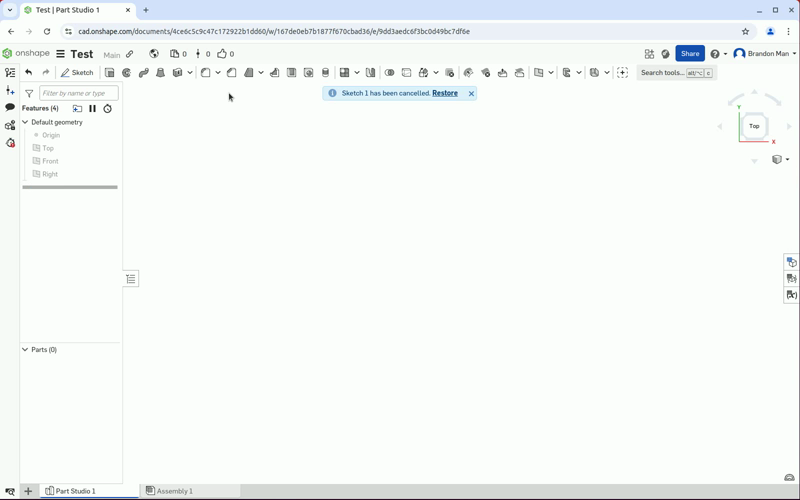
mouse_move(73, 352)
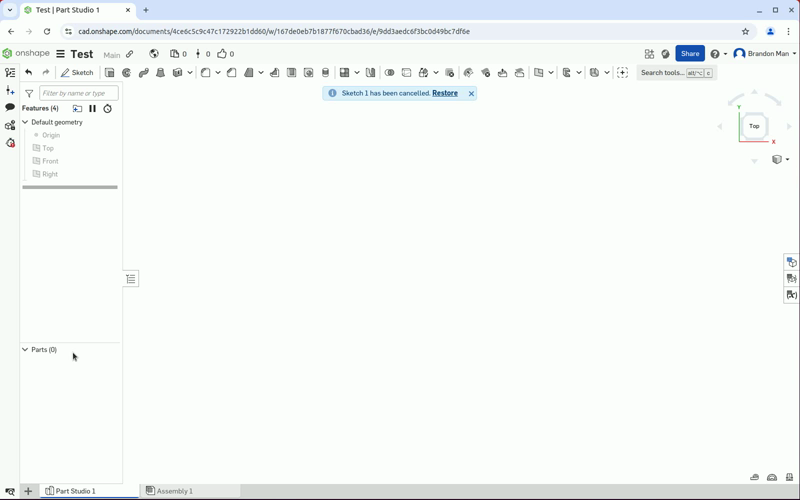
key(y)
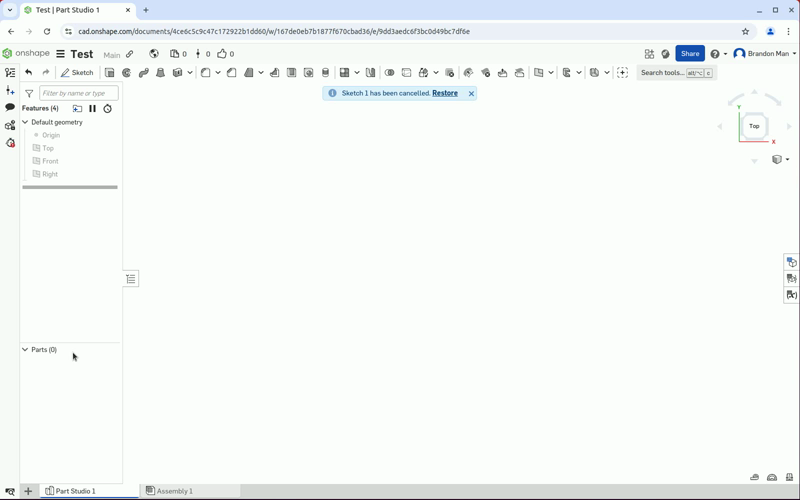
key(shift+p)
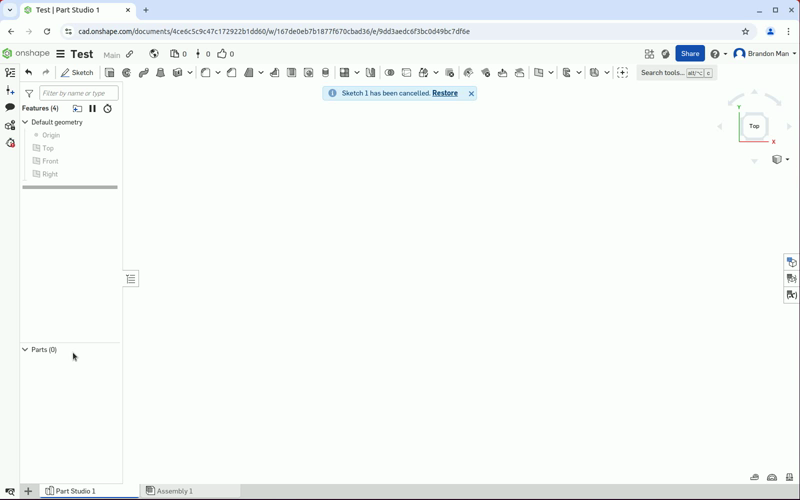
key(space)
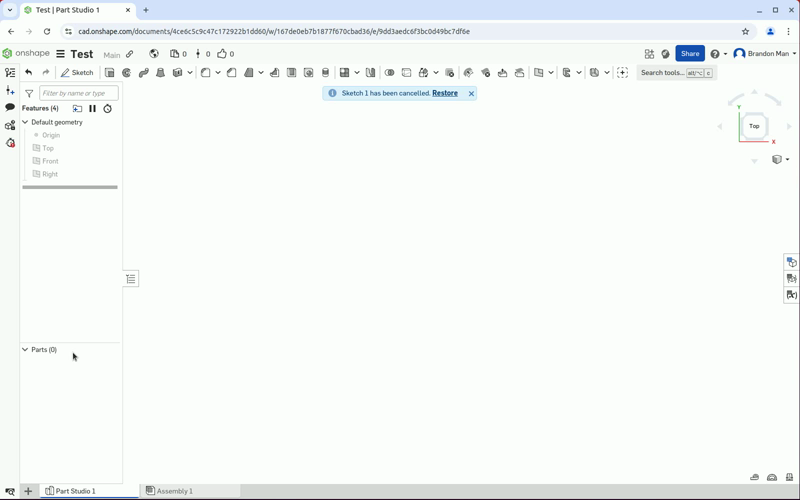
key_down(shift)
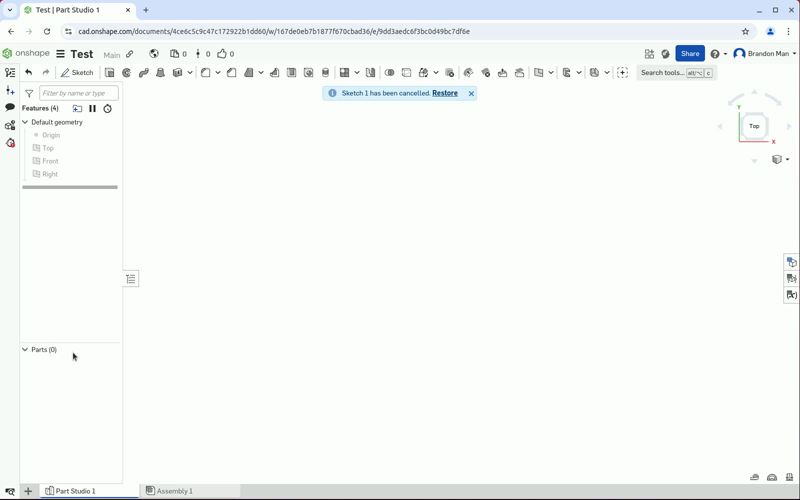
key(up)
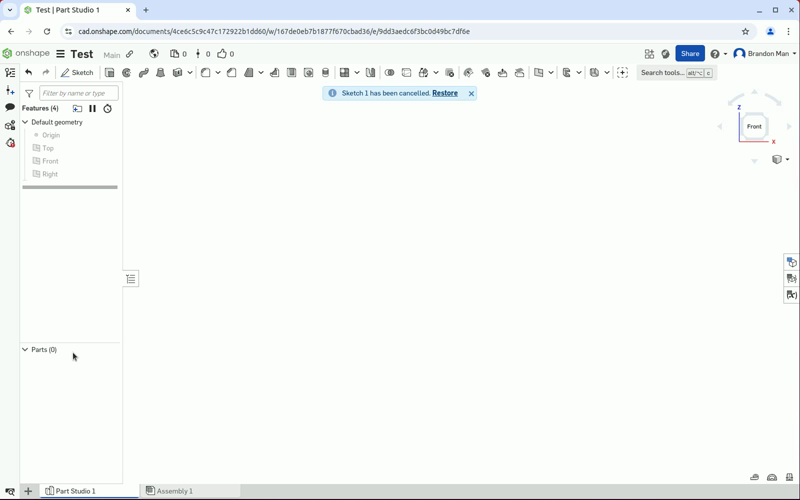
key_up(shift)
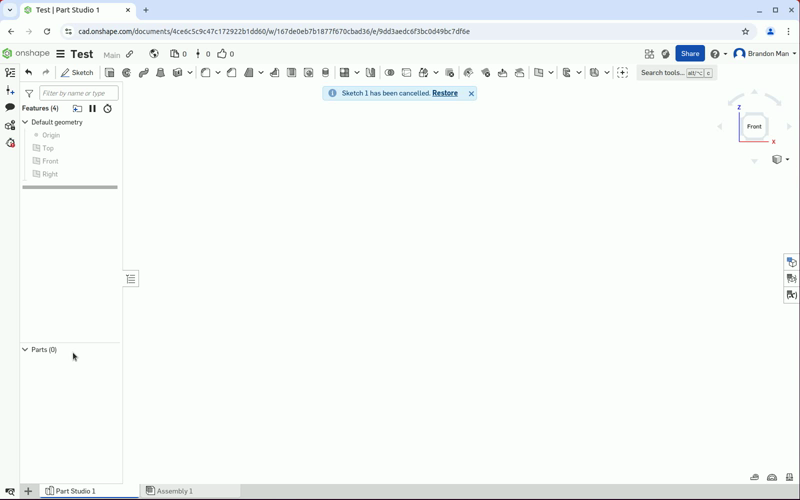
mouse_move(73, 352)
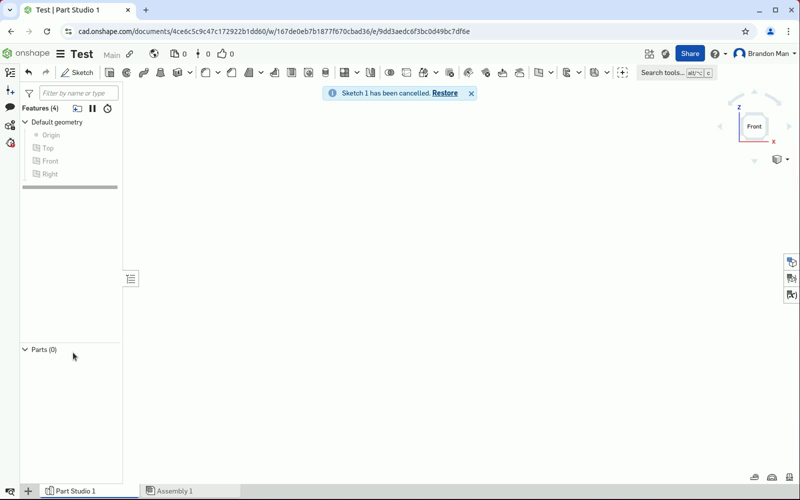
key(shift+y)
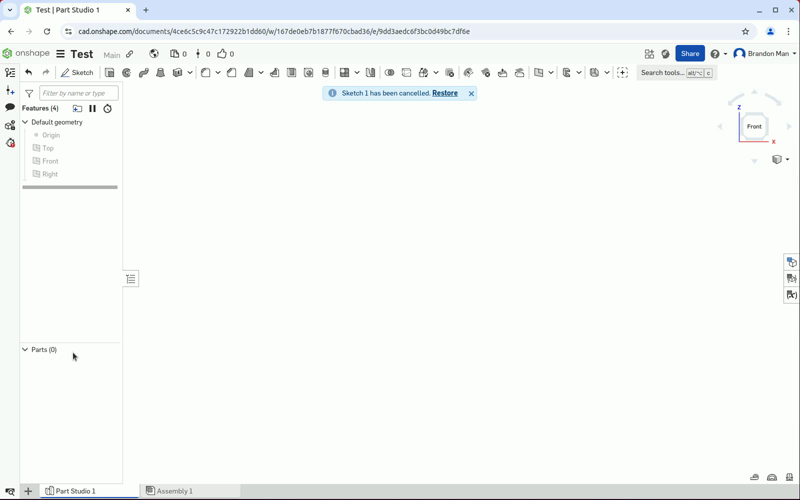
key(shift+s)
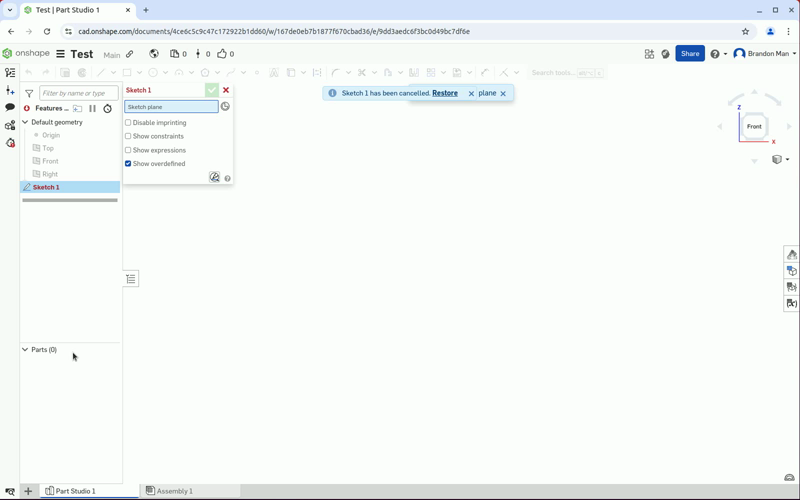
mouse_move(73, 163)
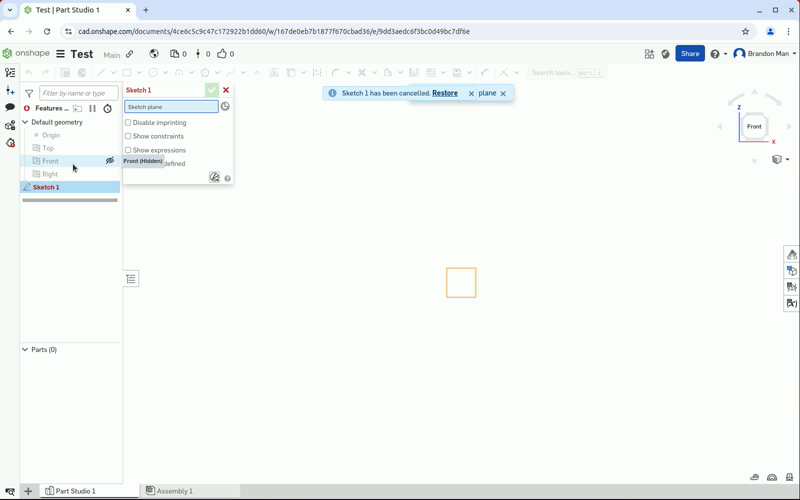
click(73, 163)
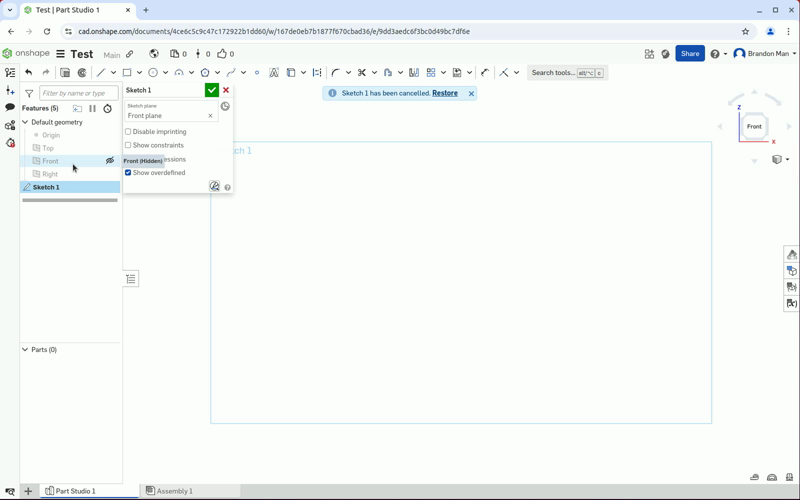
mouse_move(73, 352)
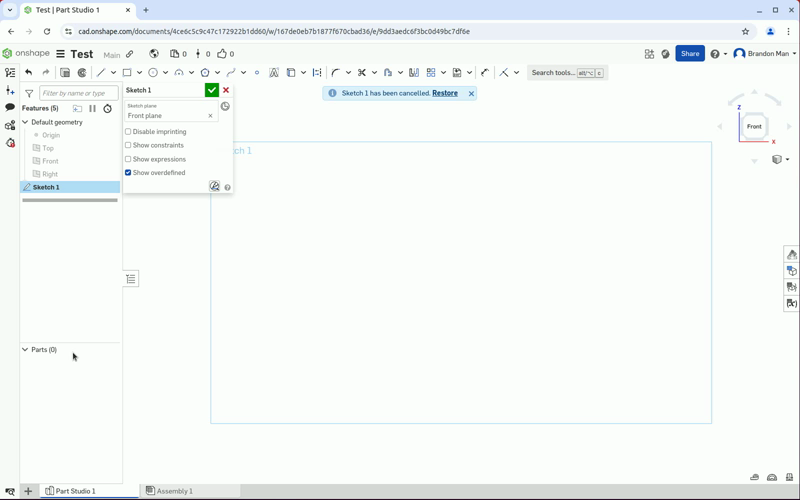
key(y)
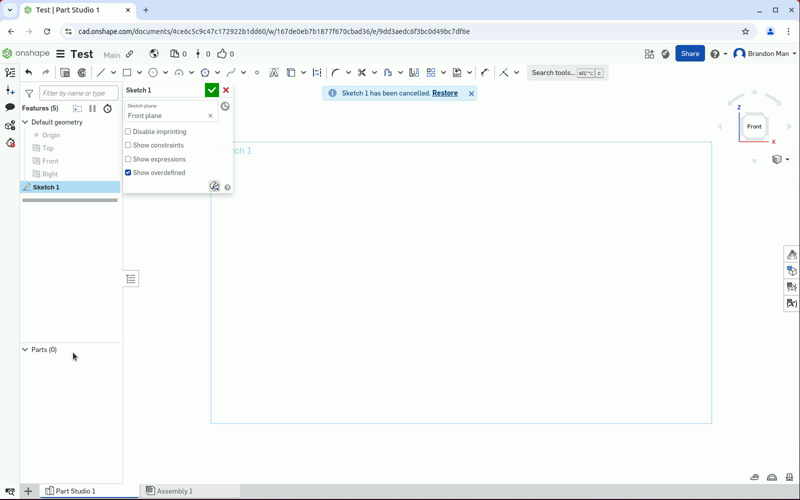
key(l)
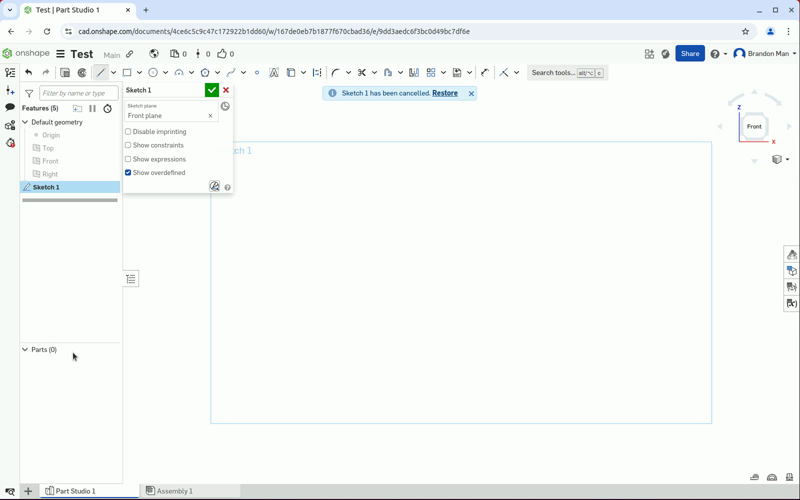
key_down(shift)
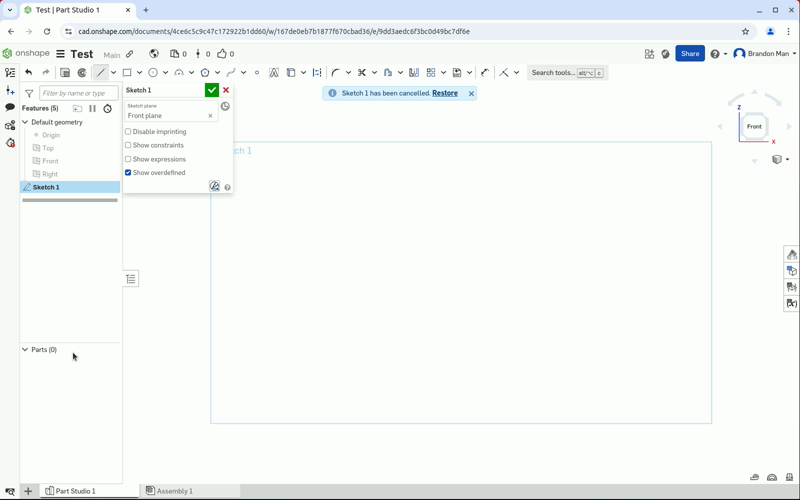
mouse_move(348, 339)
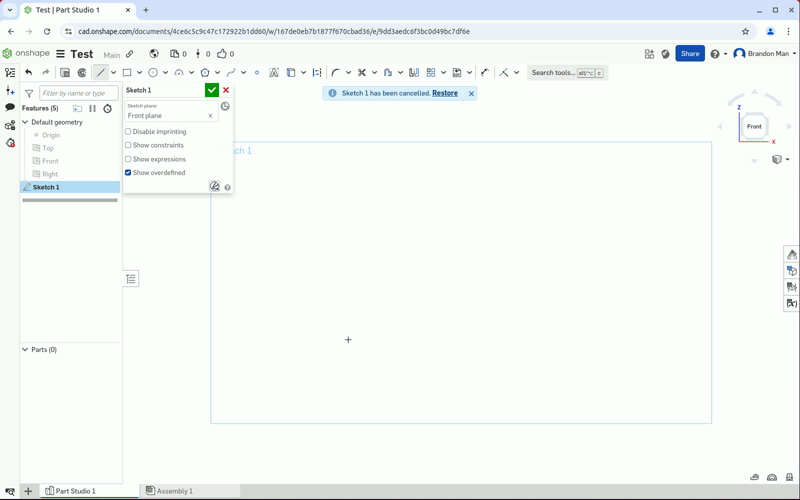
click(348, 339)
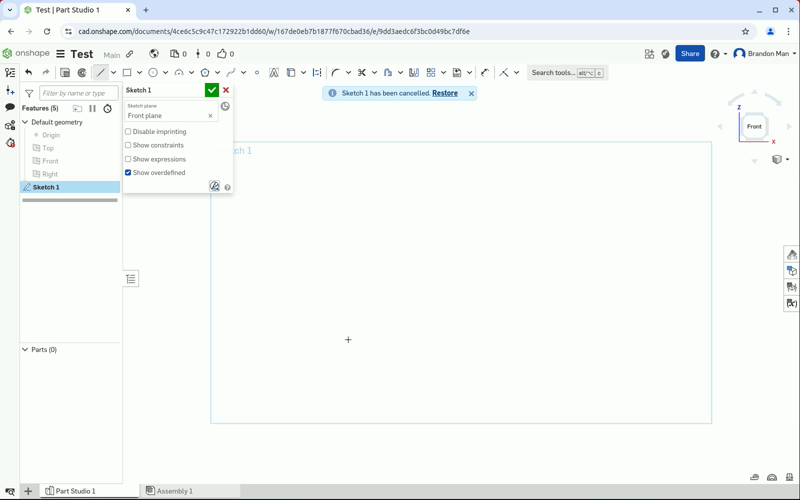
key_up(shift)
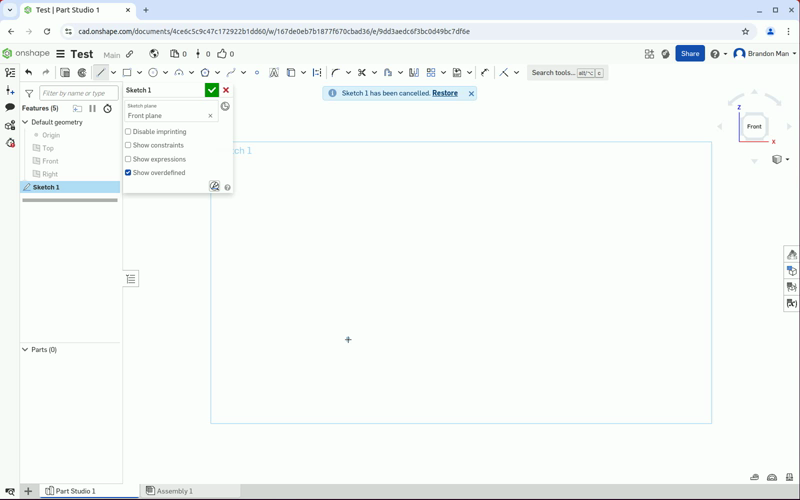
key_down(shift)
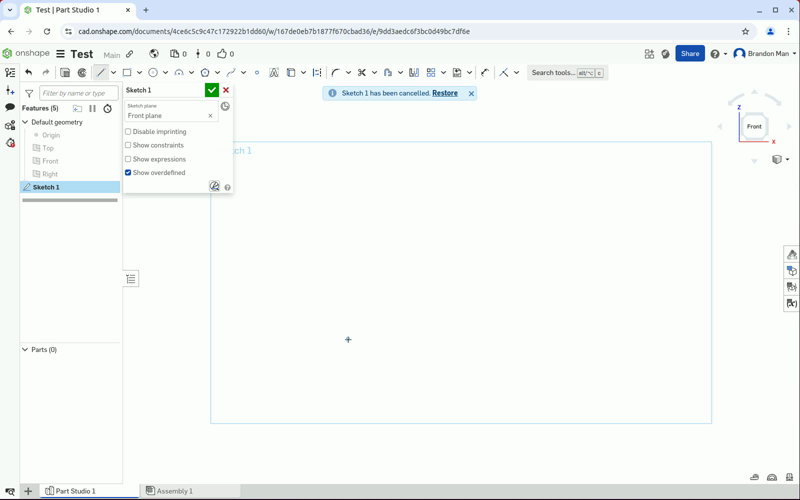
mouse_move(572, 339)
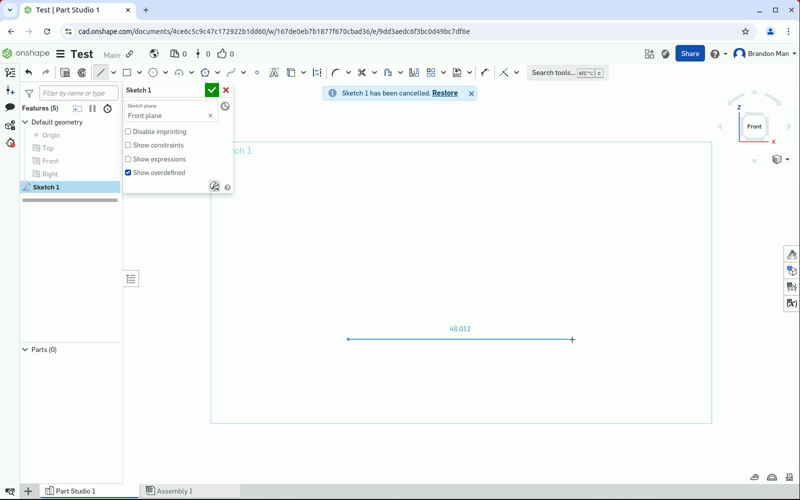
click(572, 339)
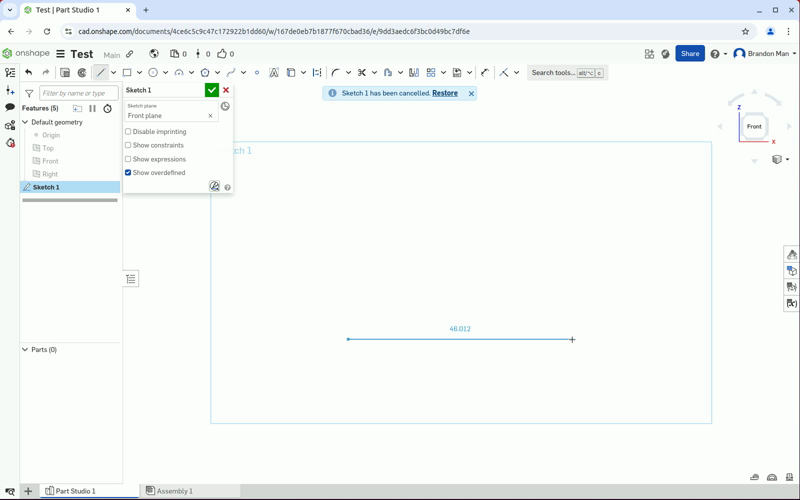
key_up(shift)
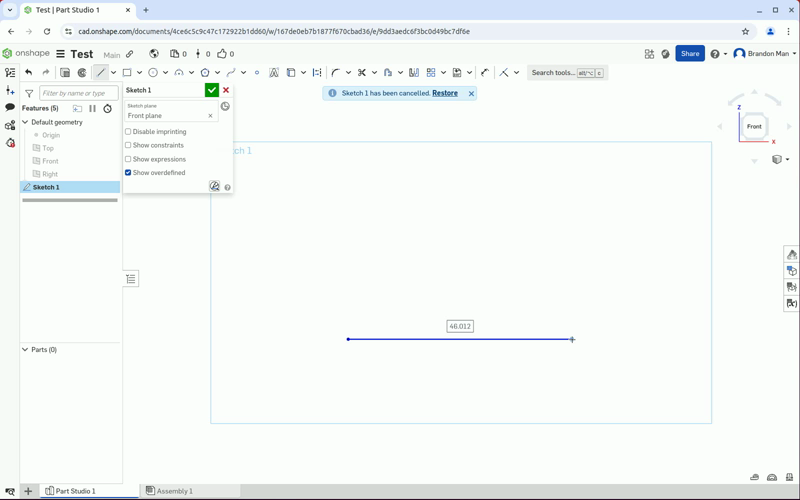
key_down(shift)
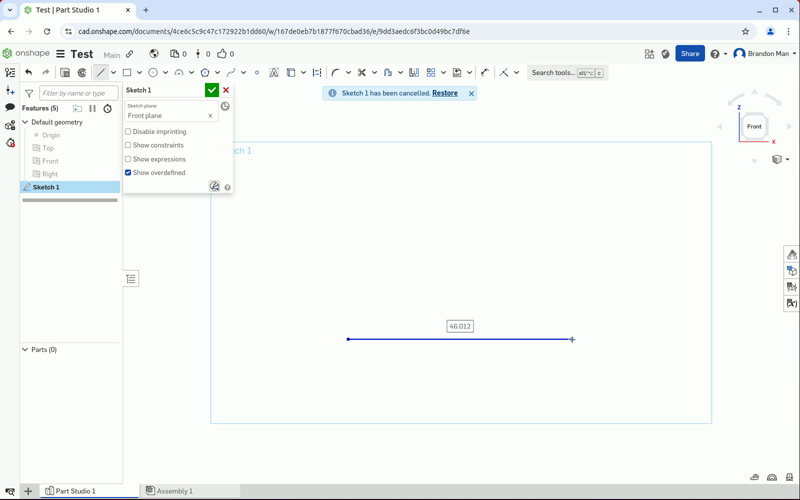
mouse_move(572, 226)
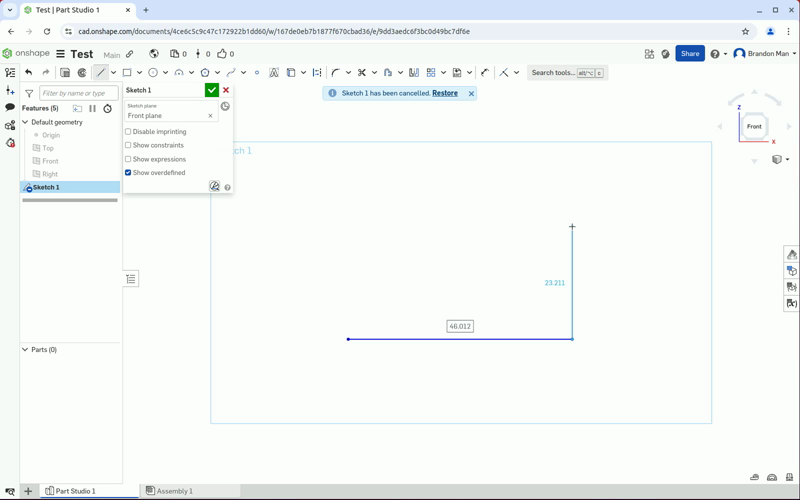
click(572, 226)
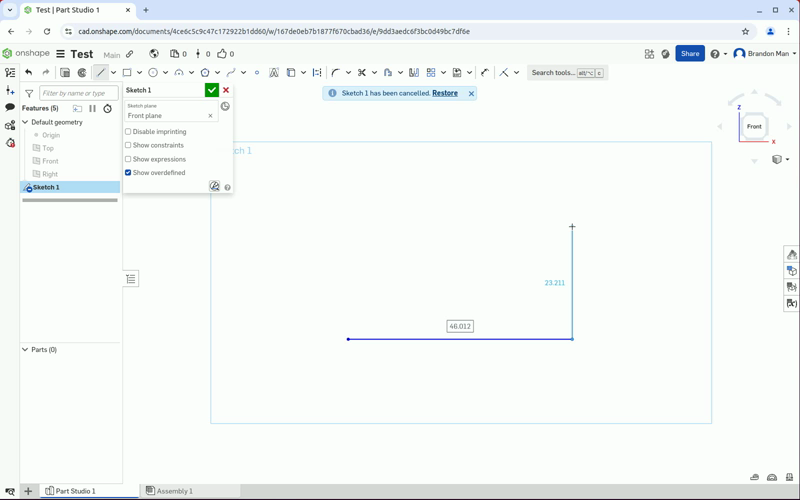
key_up(shift)
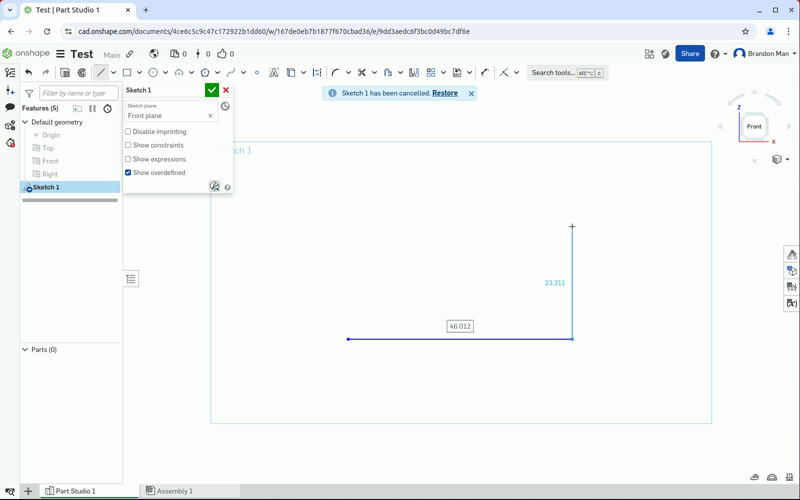
key_down(shift)
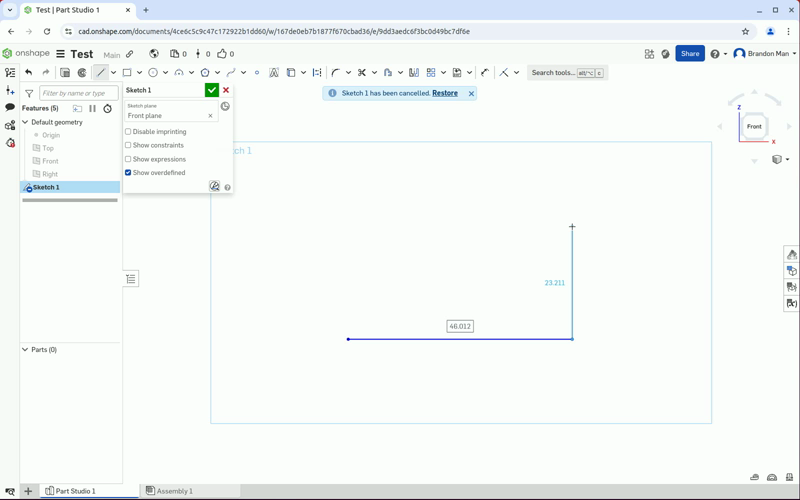
mouse_move(348, 226)
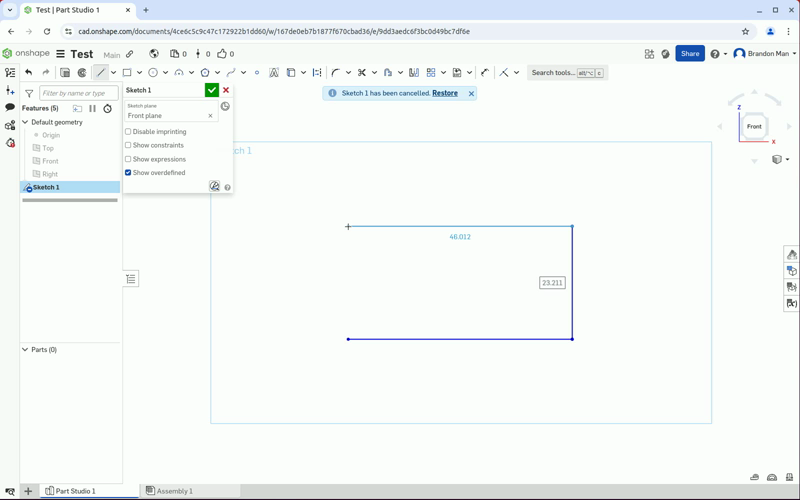
click(348, 226)
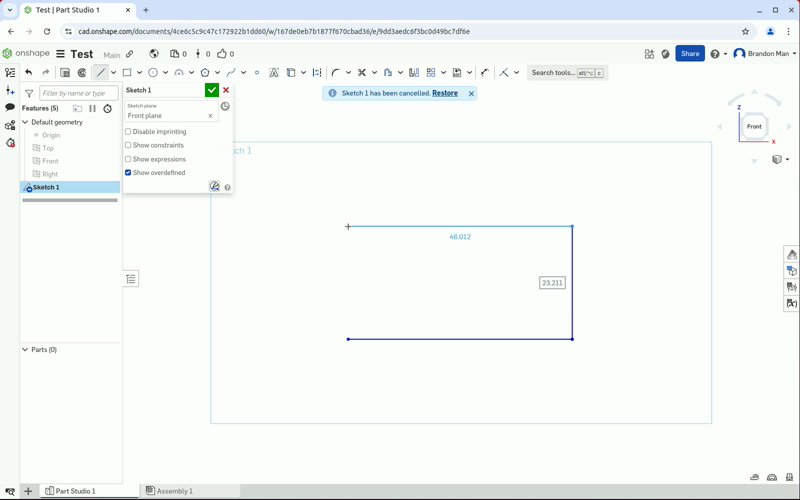
key_up(shift)
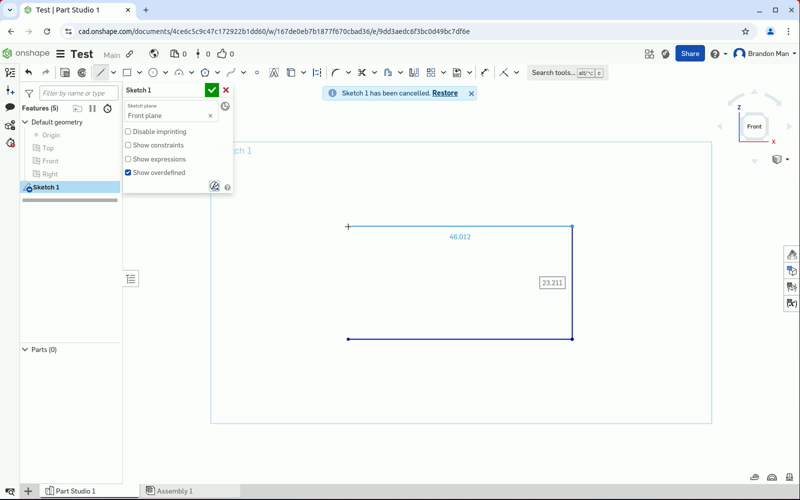
key_down(shift)
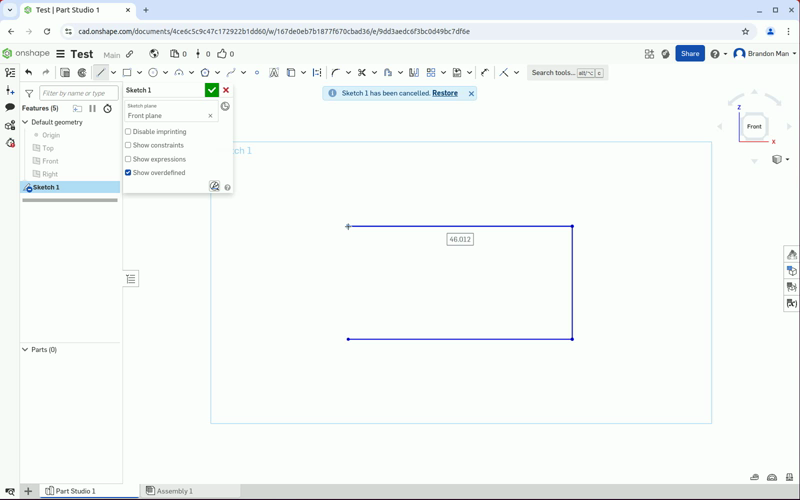
mouse_move(348, 339)
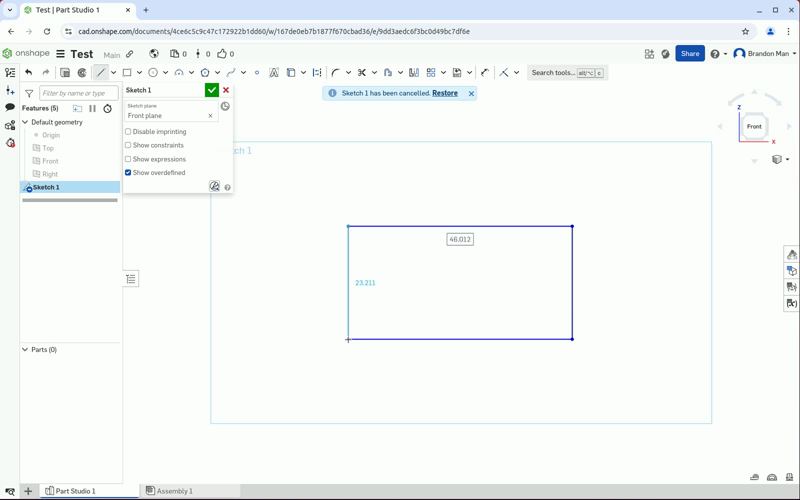
key_up(shift)
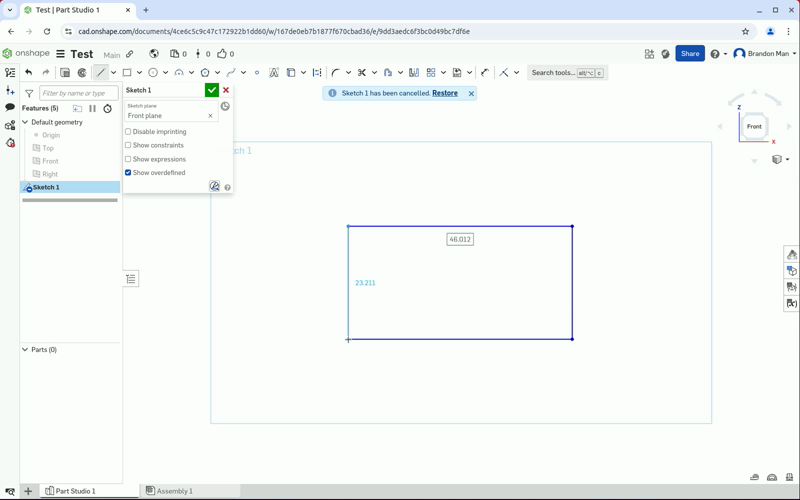
click(348, 339)
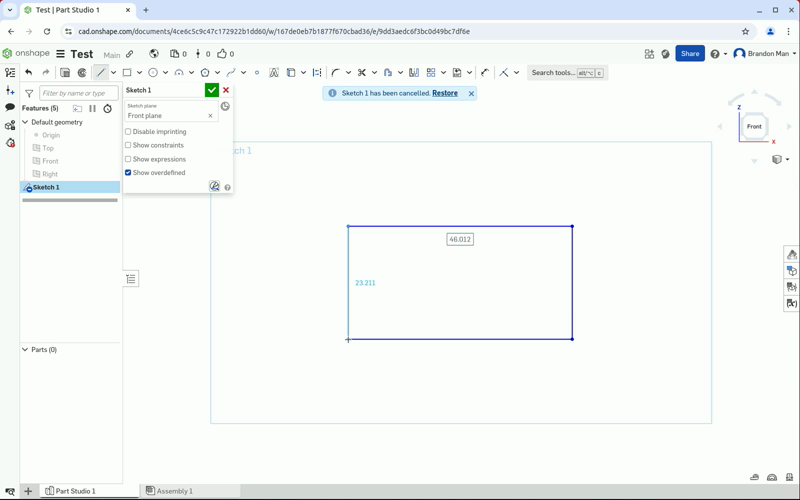
key(esc)
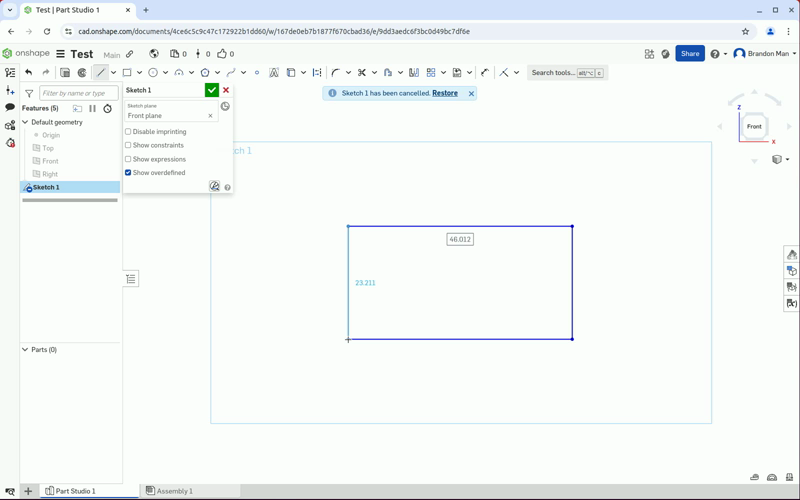
mouse_move(472, 318)
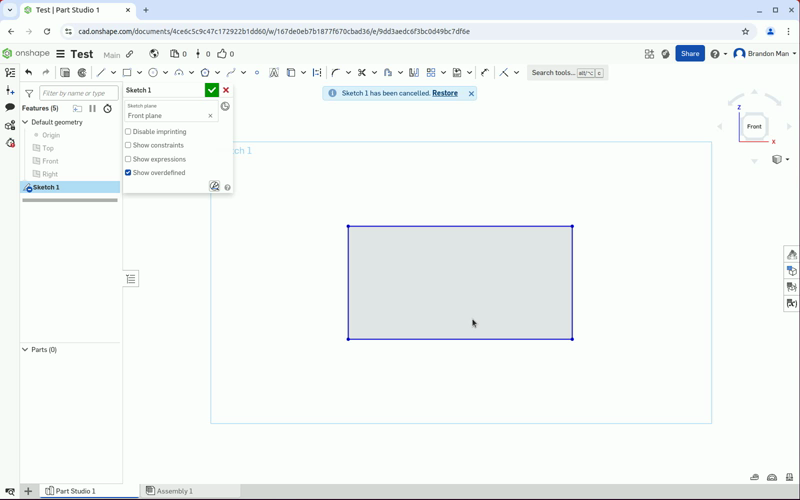
click(472, 318)
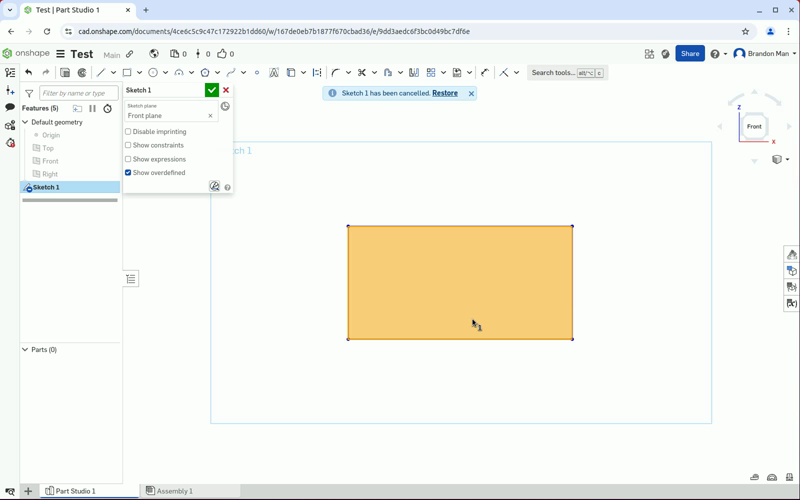
mouse_move(73, 352)
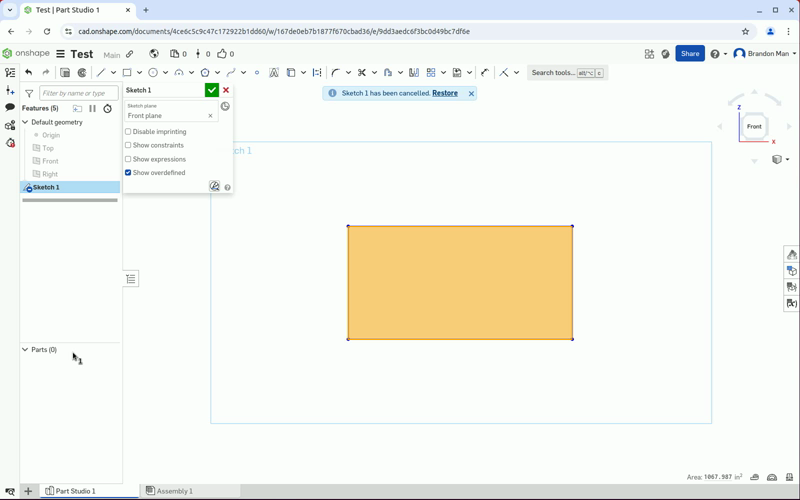
key(shift+y)
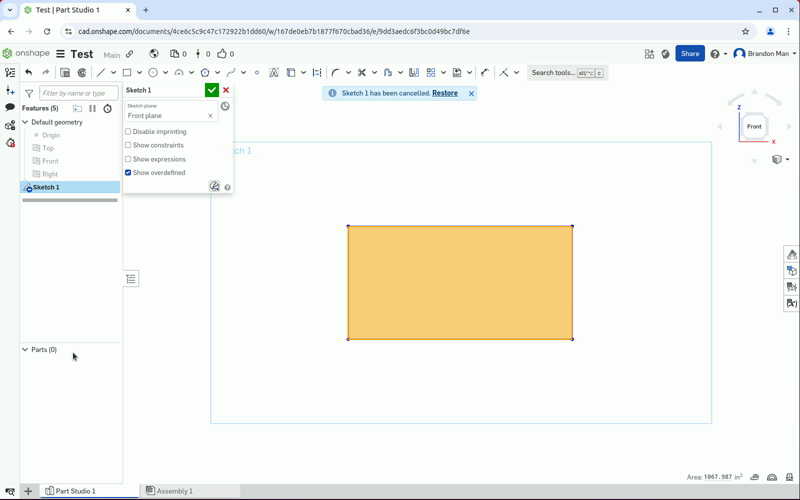
key(shift+e)
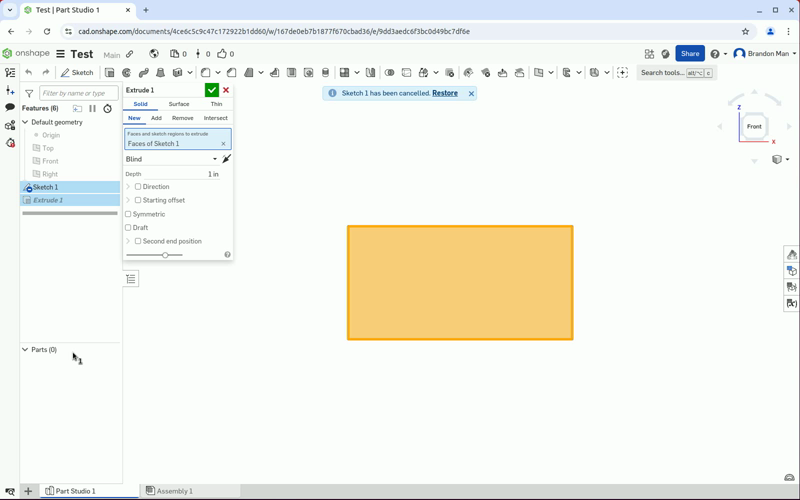
mouse_move(143, 106)
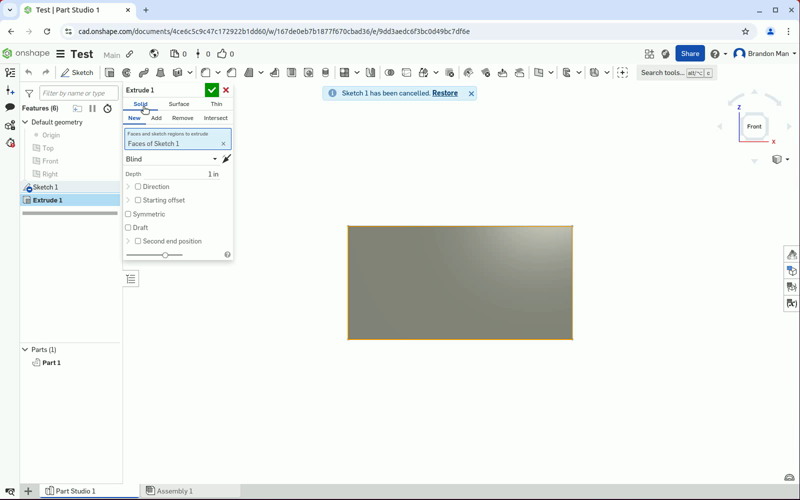
click(143, 106)
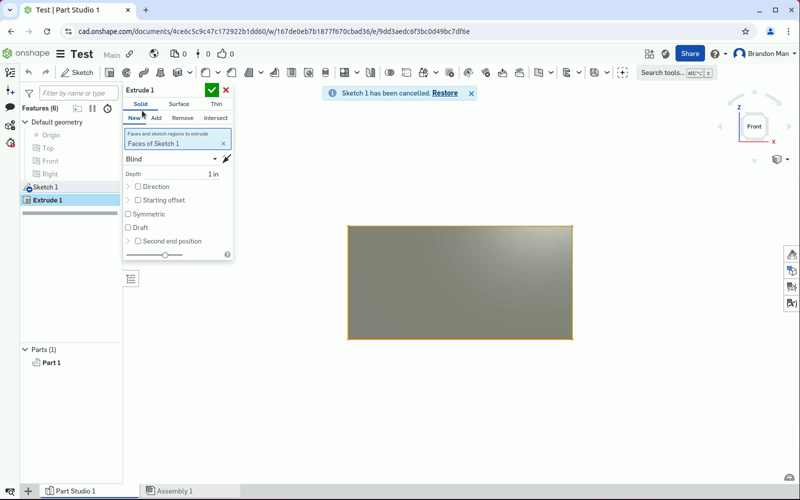
mouse_move(137, 120)
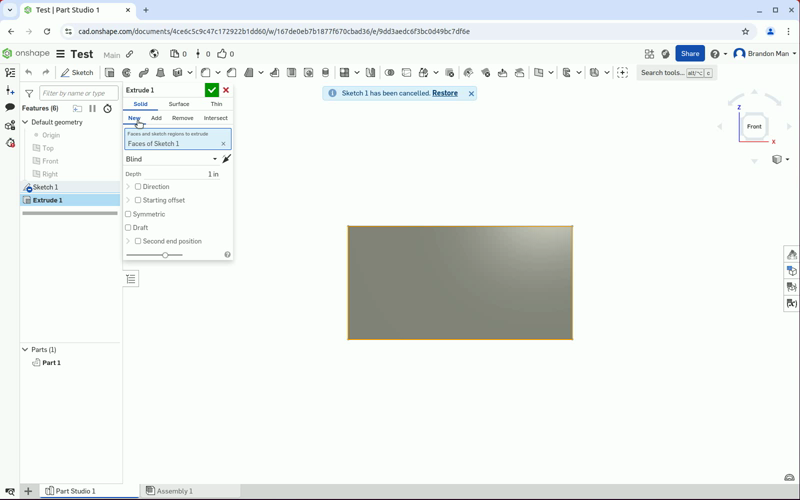
click(137, 120)
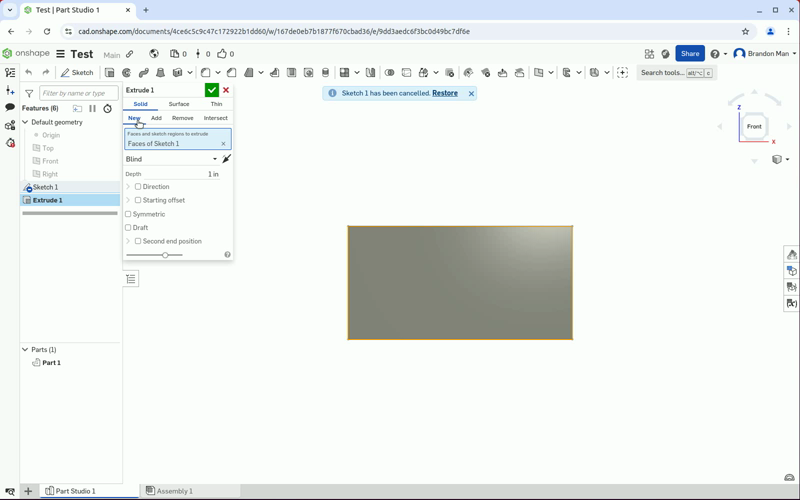
key(tab, 4)
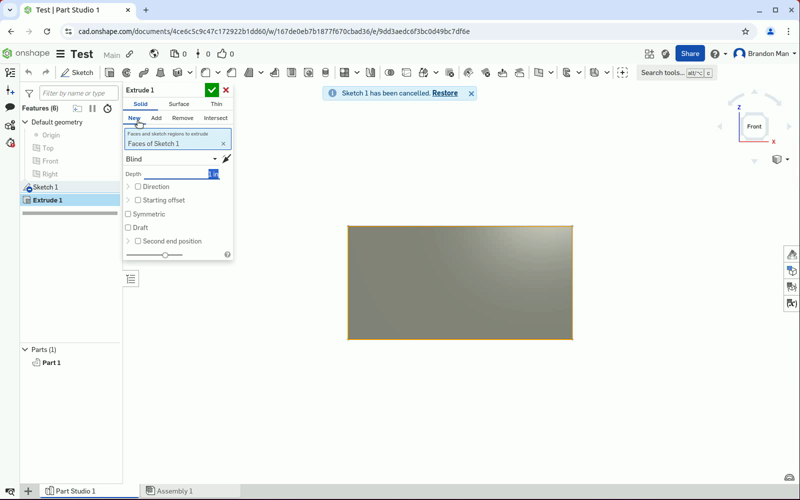
text(23.108)
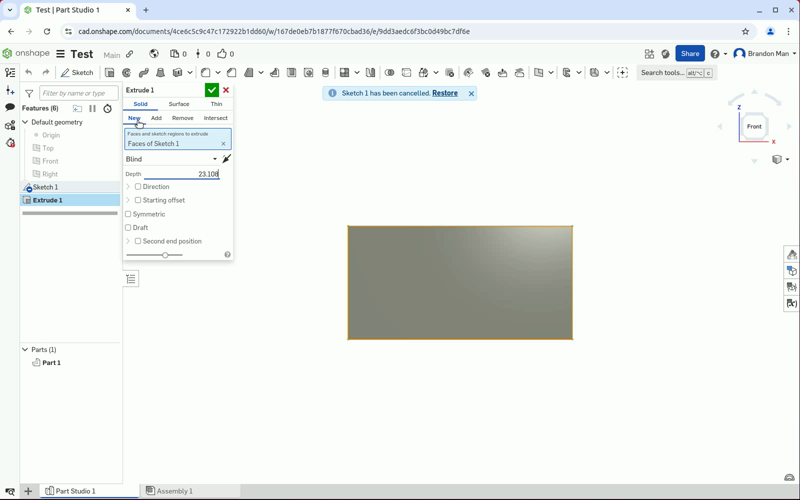
key(enter)
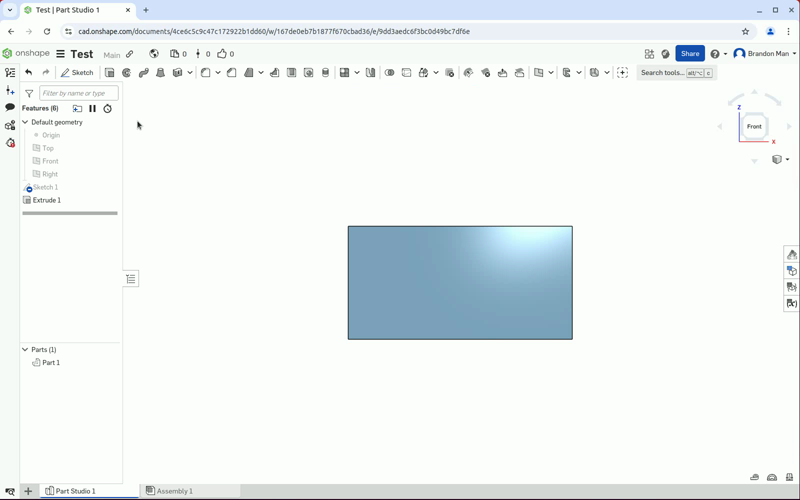
key(shift+h)
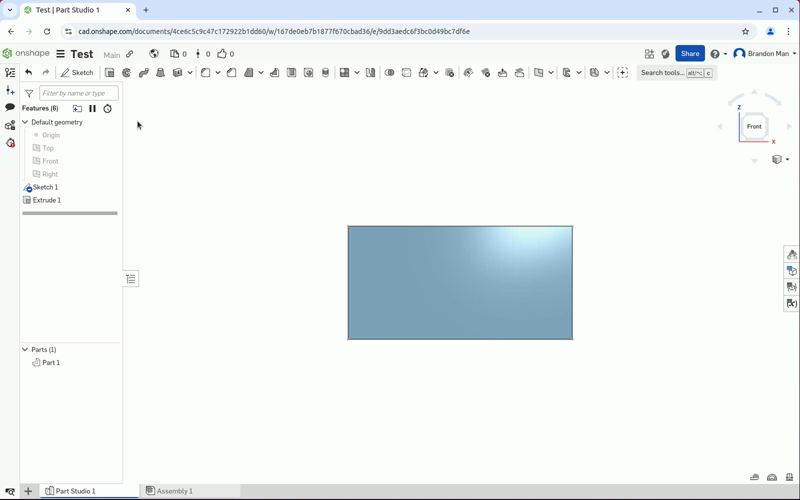
key(shift+h)
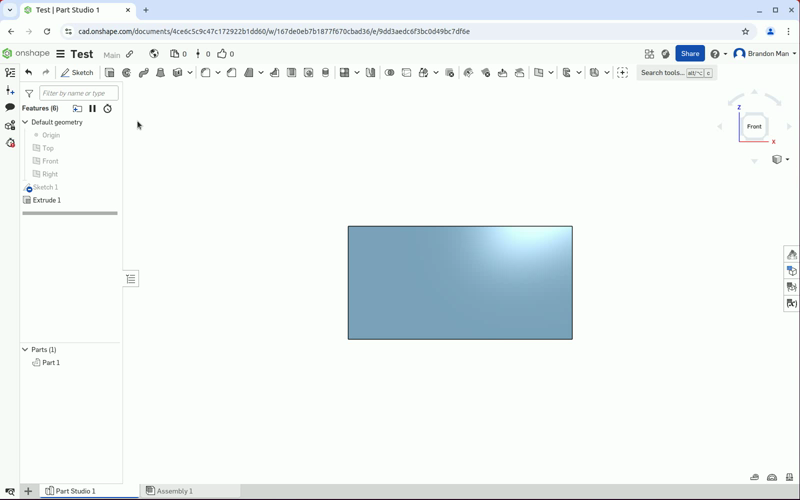
mouse_move(73, 189)
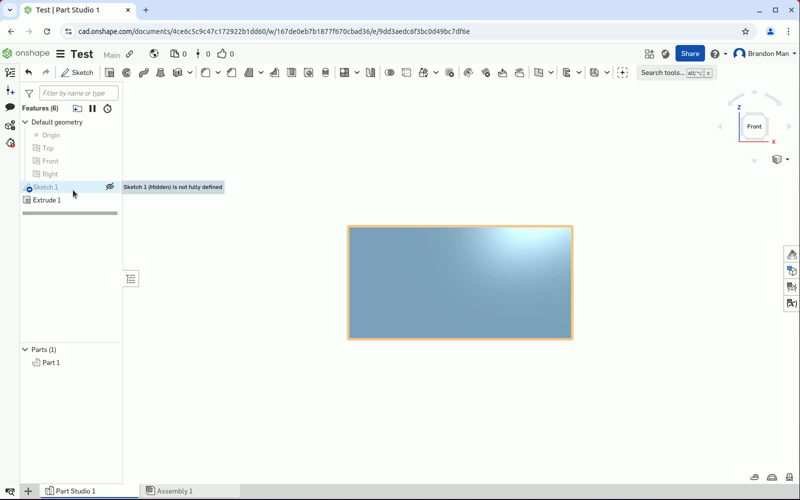
click(73, 189)
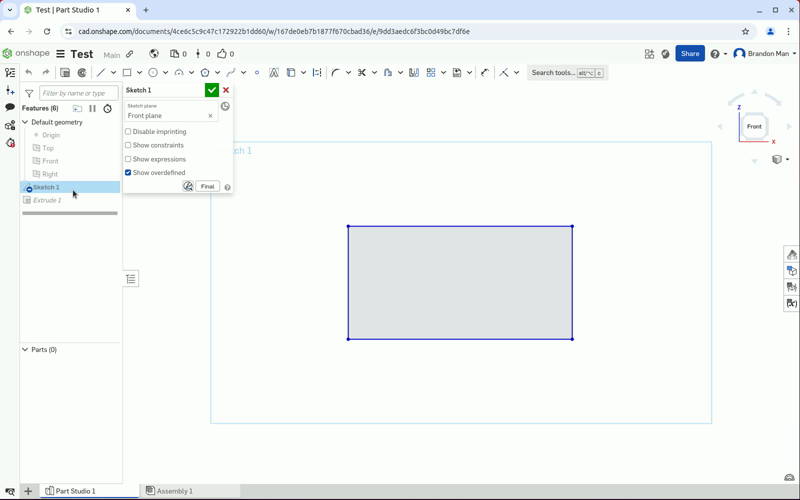
mouse_move(229, 92)
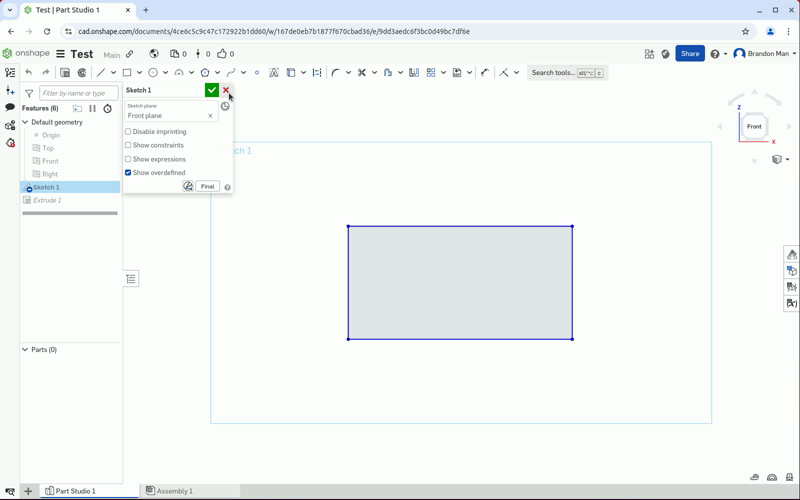
click(229, 92)
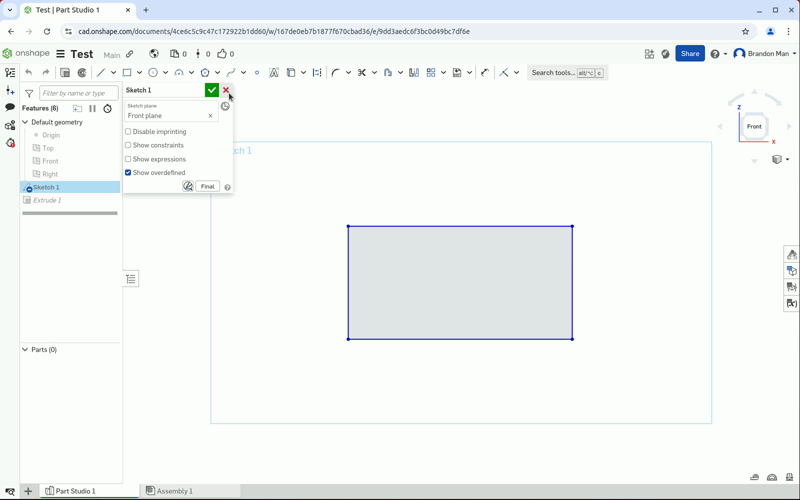
mouse_move(73, 352)
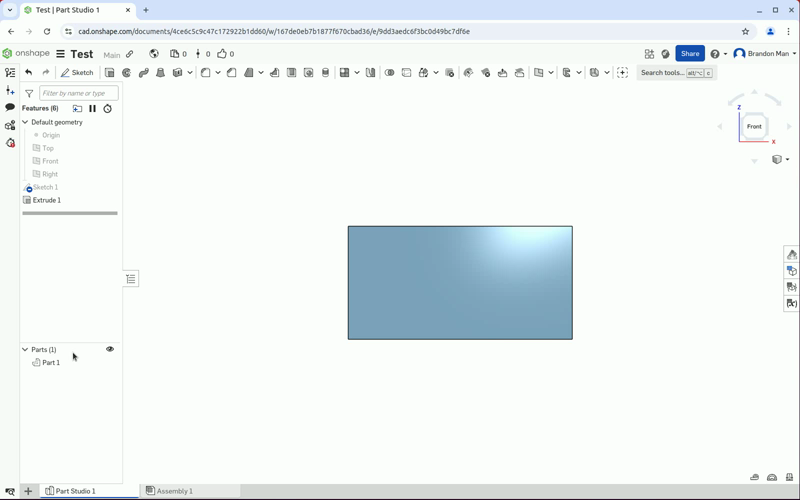
key(y)
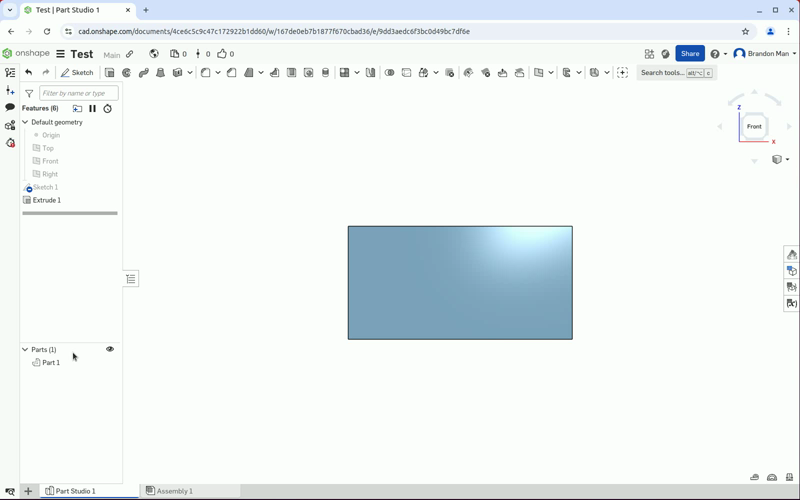
key(shift+p)
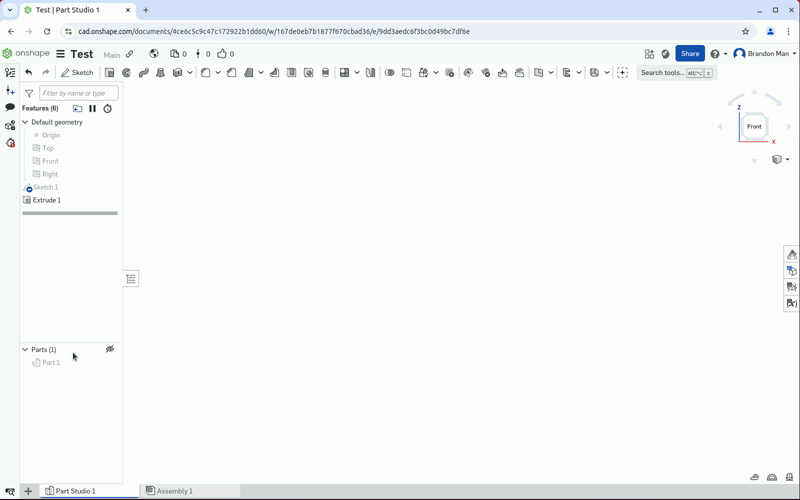
key(space)
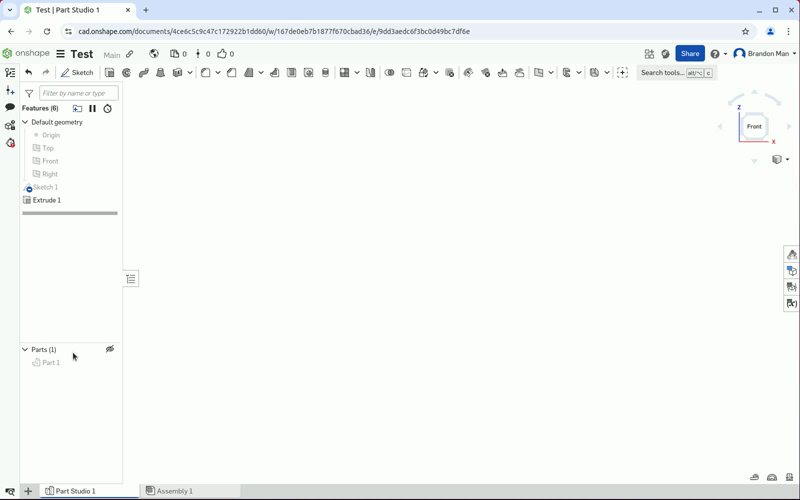
key_down(shift)
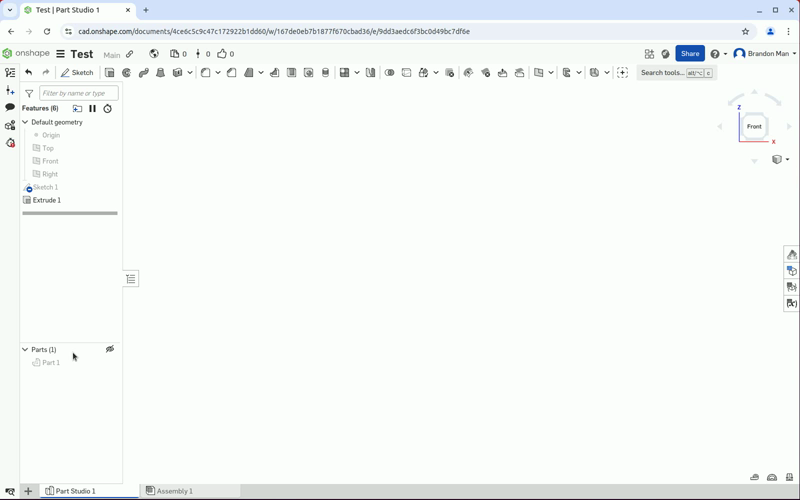
key(down)
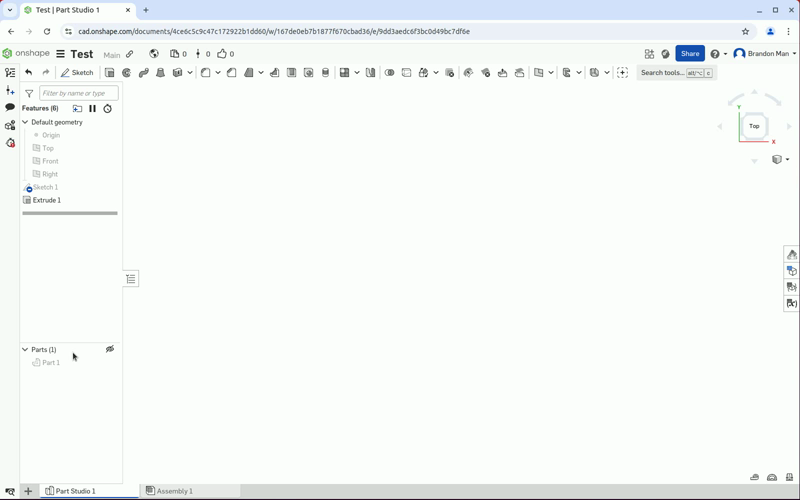
key_up(shift)
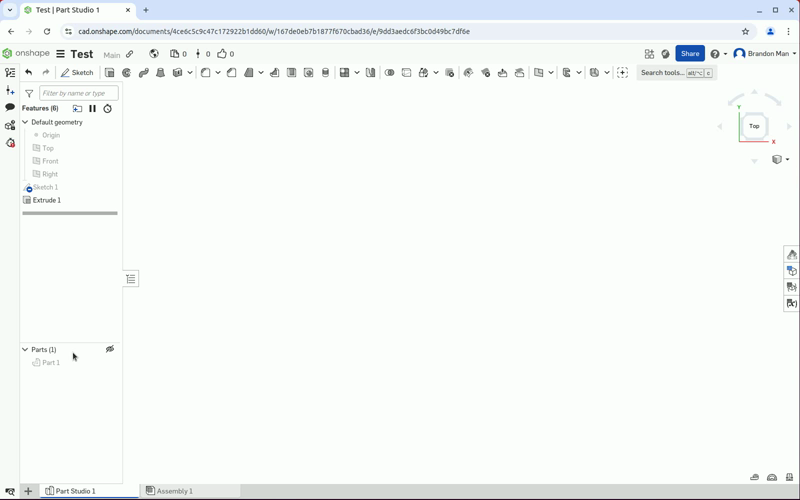
mouse_move(73, 352)
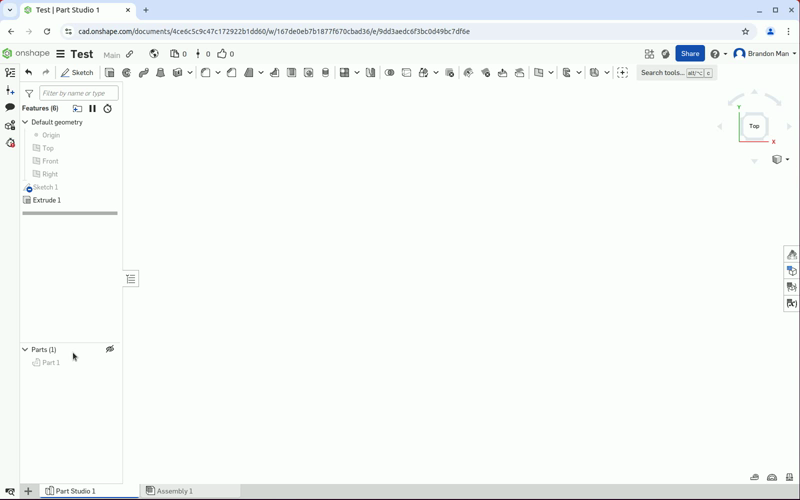
key(shift+y)
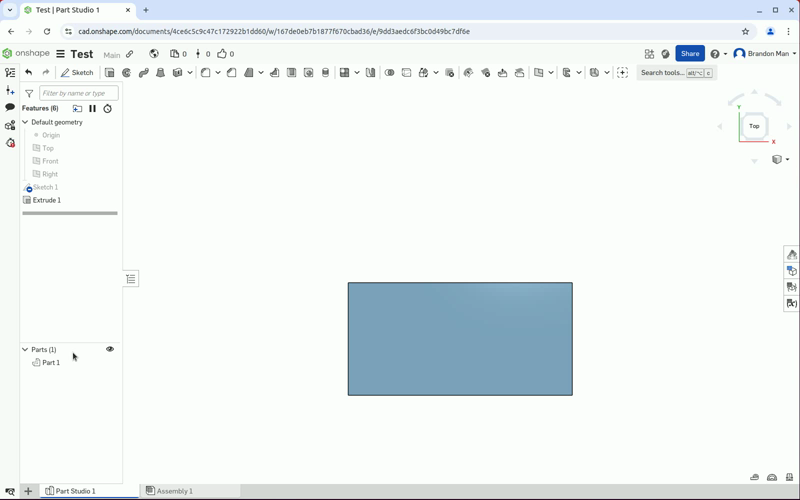
mouse_move(541, 75)
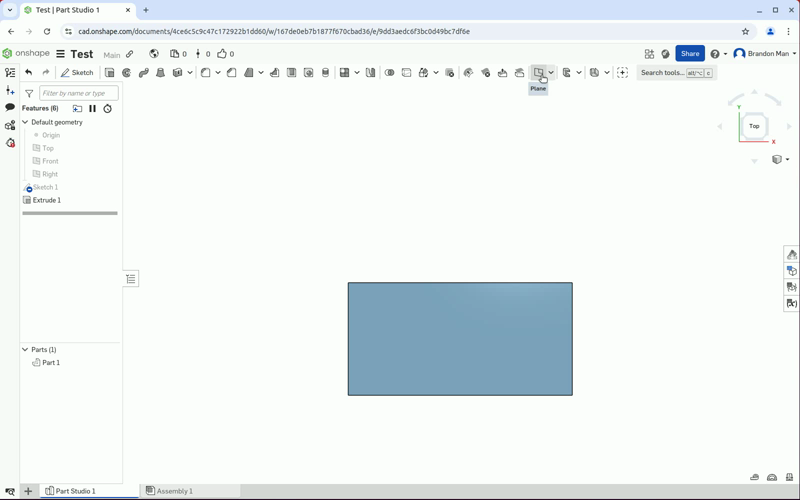
click(541, 75)
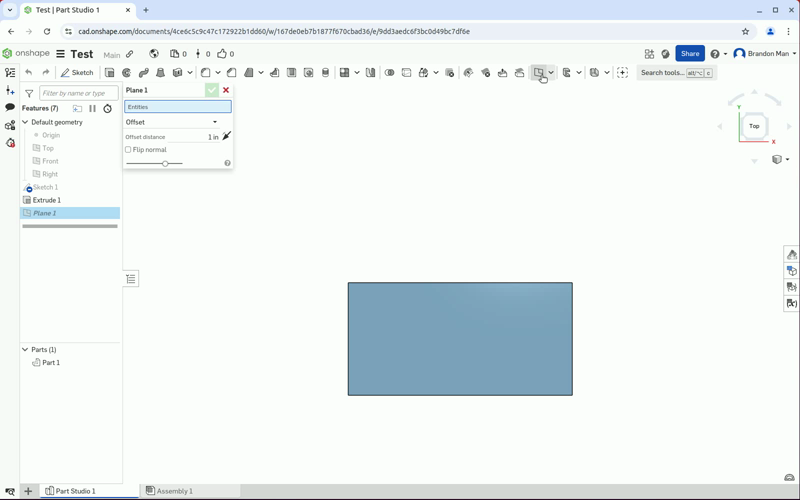
mouse_move(73, 150)
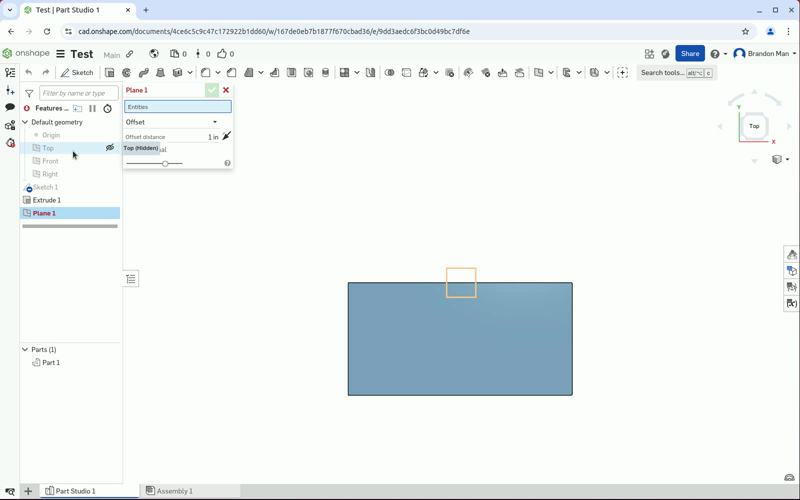
click(73, 150)
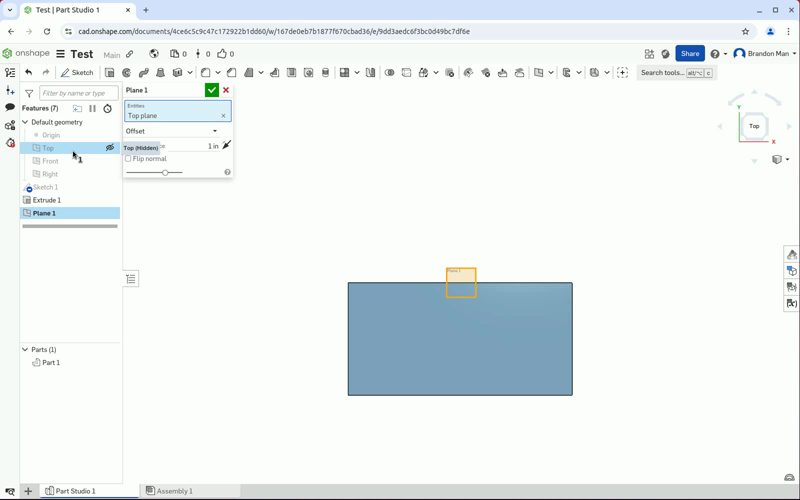
key(tab, 2)
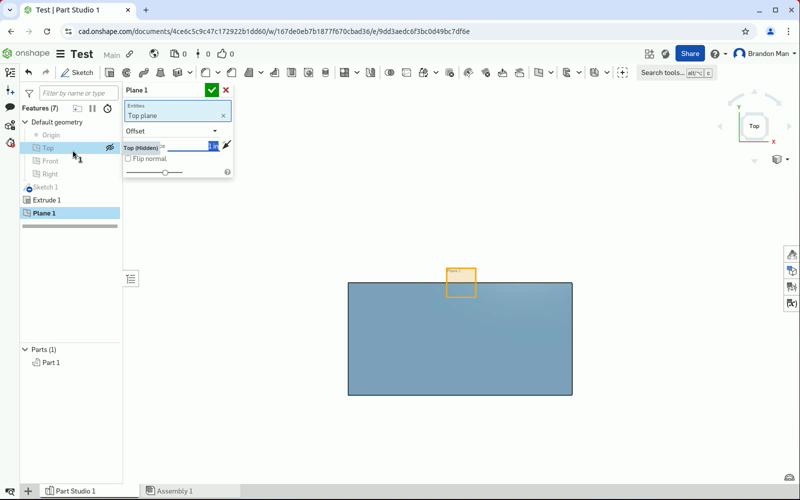
text(11.554)
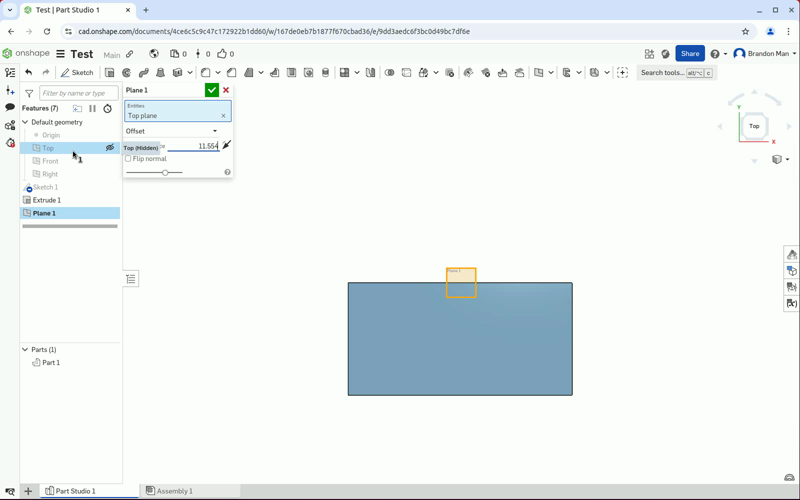
key(enter, 2)
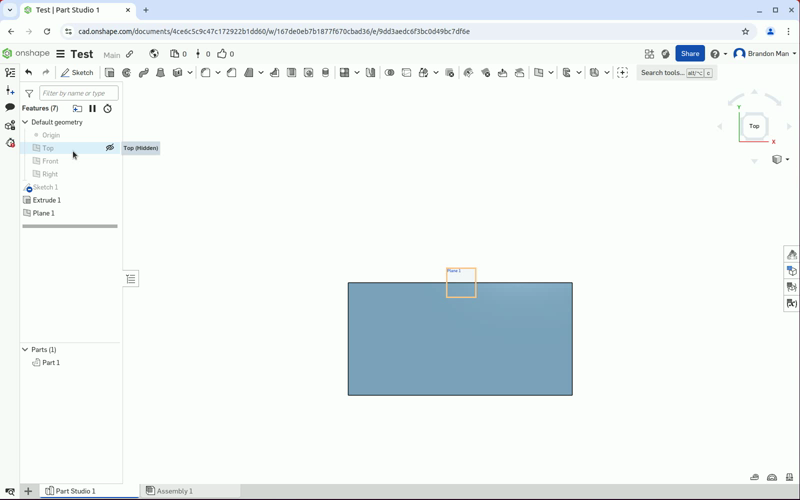
key(shift+s)
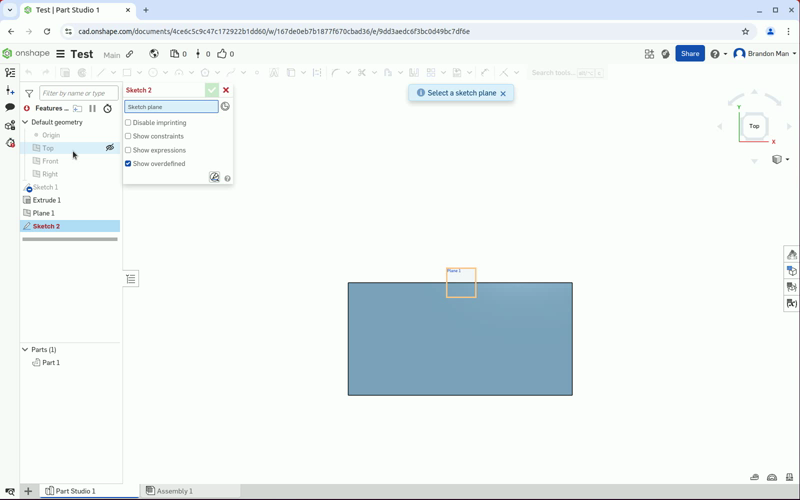
mouse_move(73, 215)
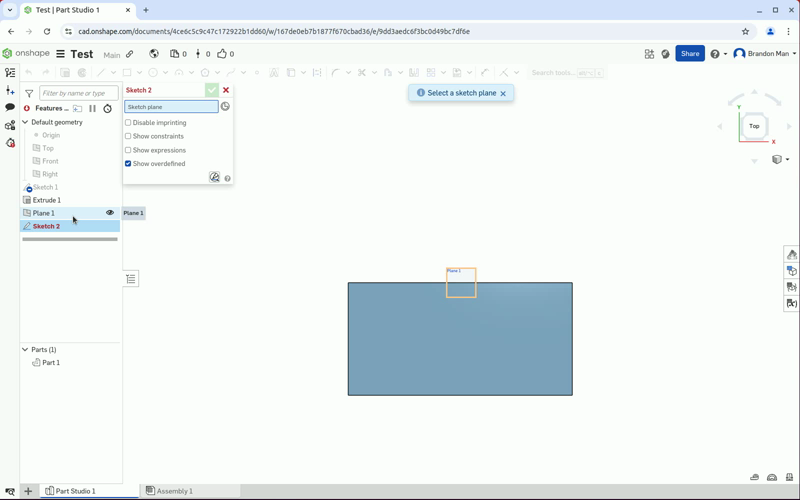
click(73, 215)
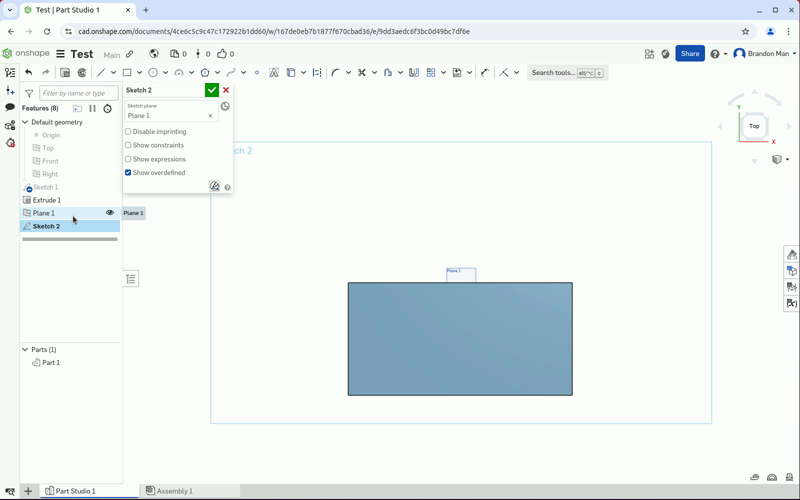
mouse_move(73, 352)
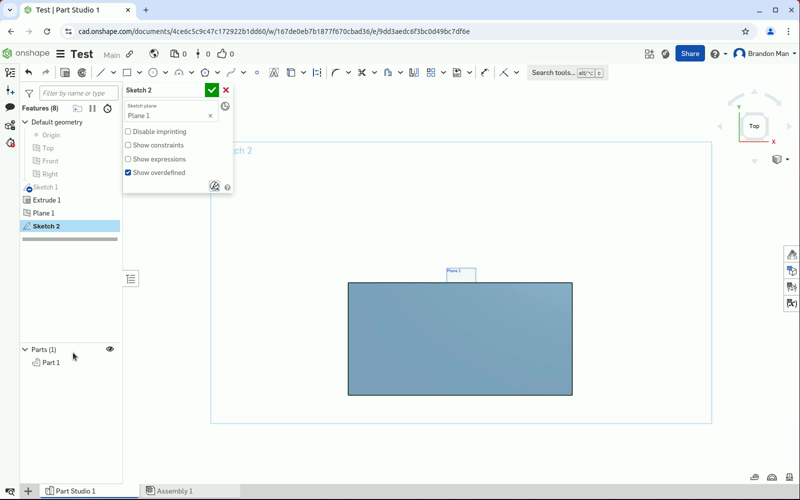
key(y)
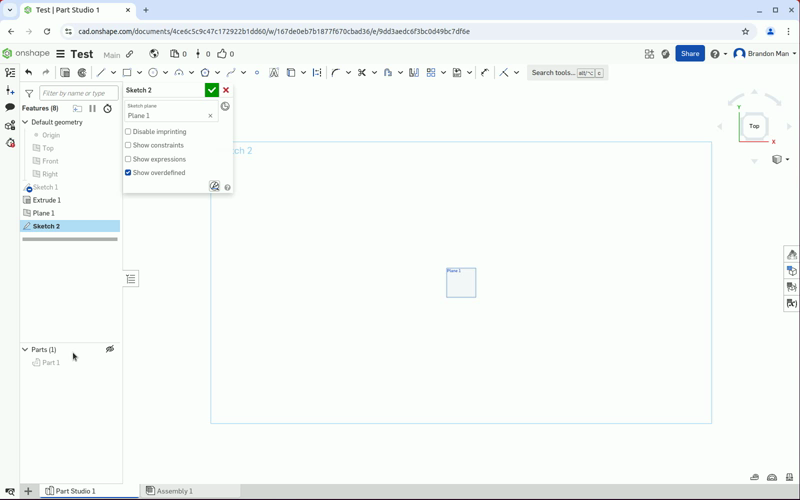
key(l)
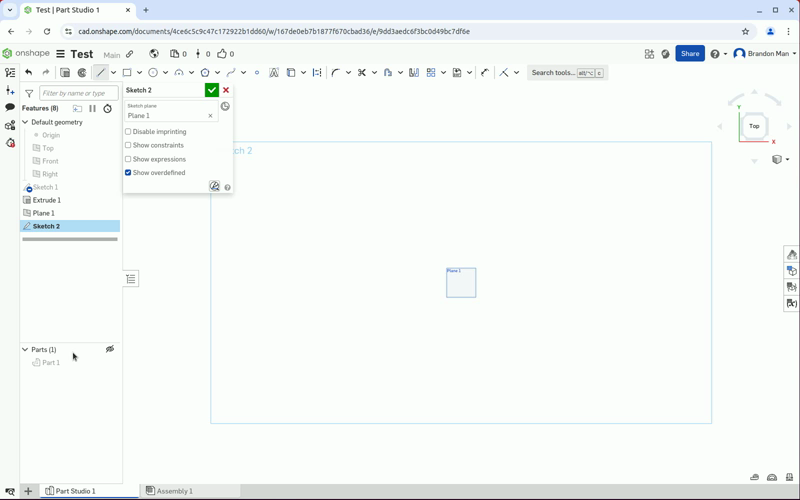
key_down(shift)
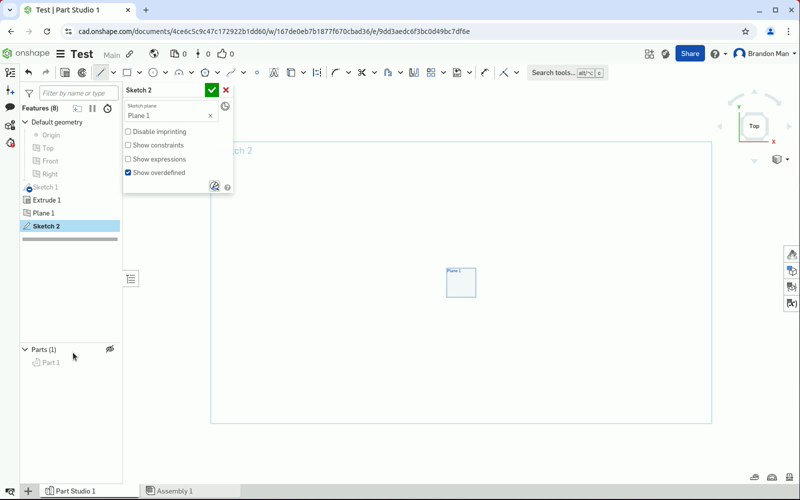
mouse_move(376, 395)
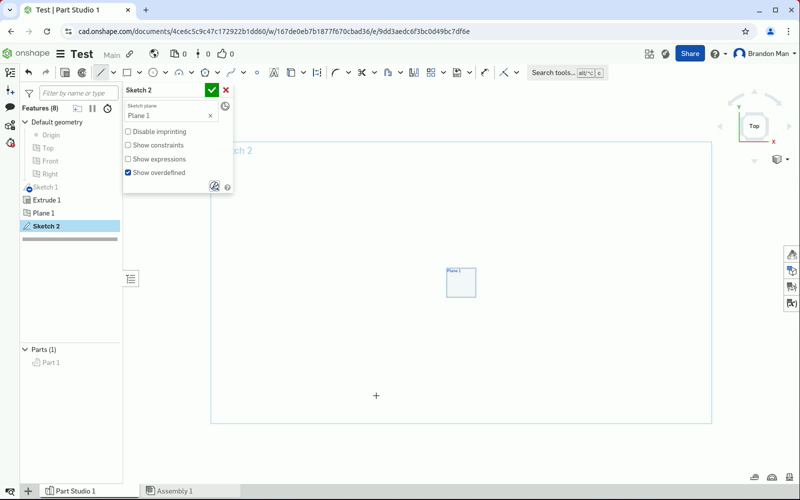
click(376, 395)
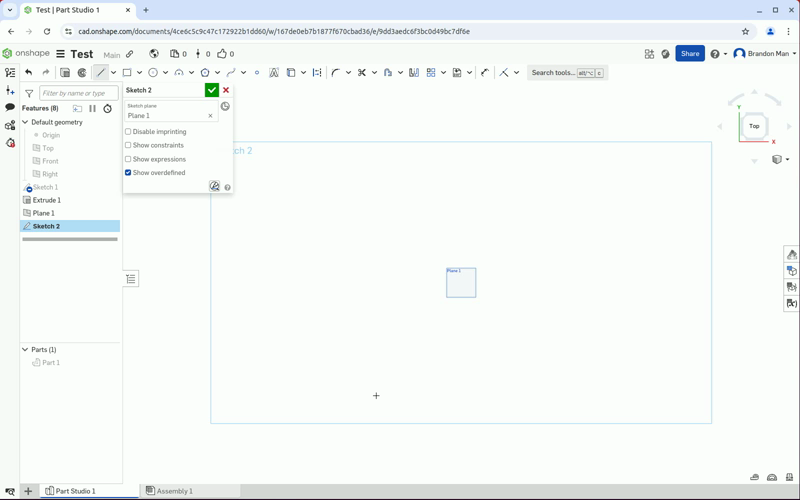
key_up(shift)
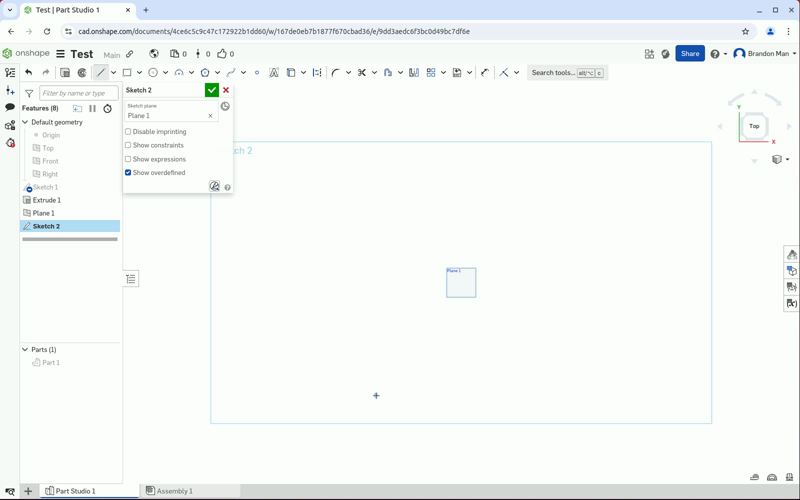
key_down(shift)
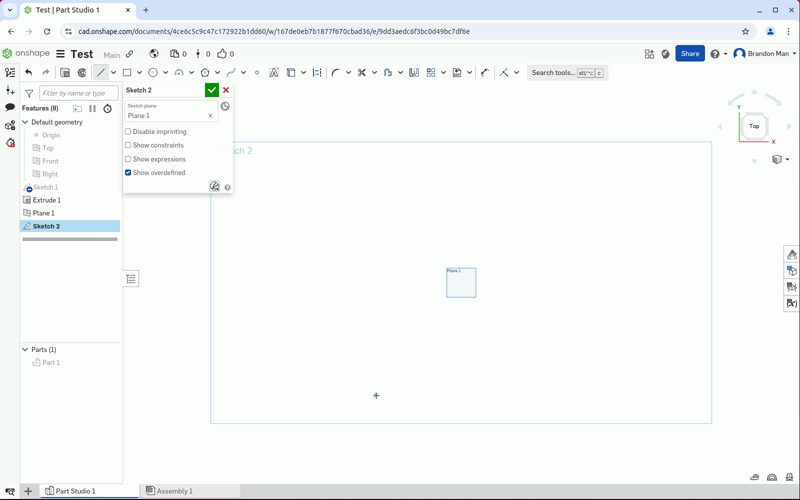
mouse_move(544, 395)
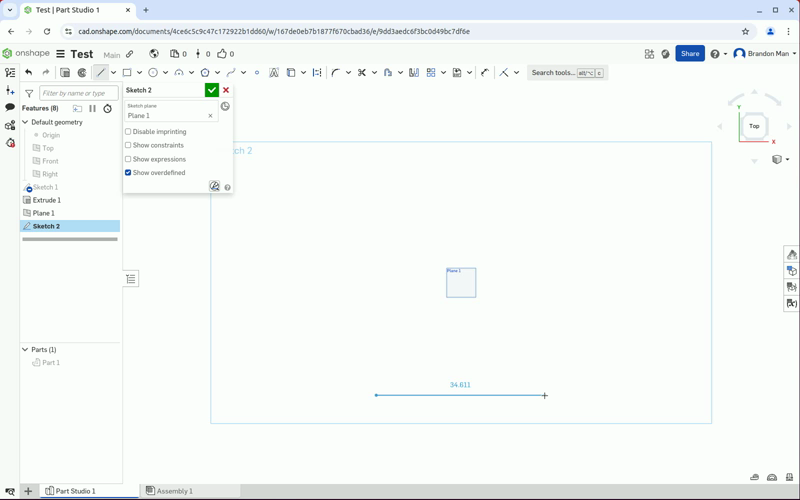
click(544, 395)
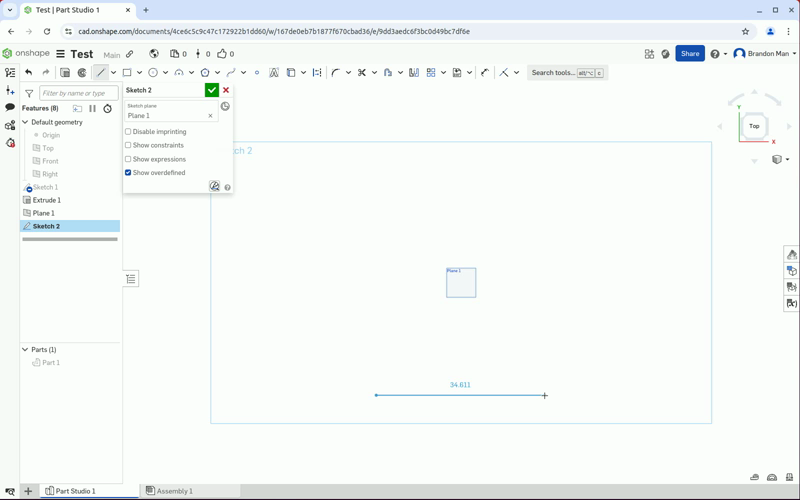
key_up(shift)
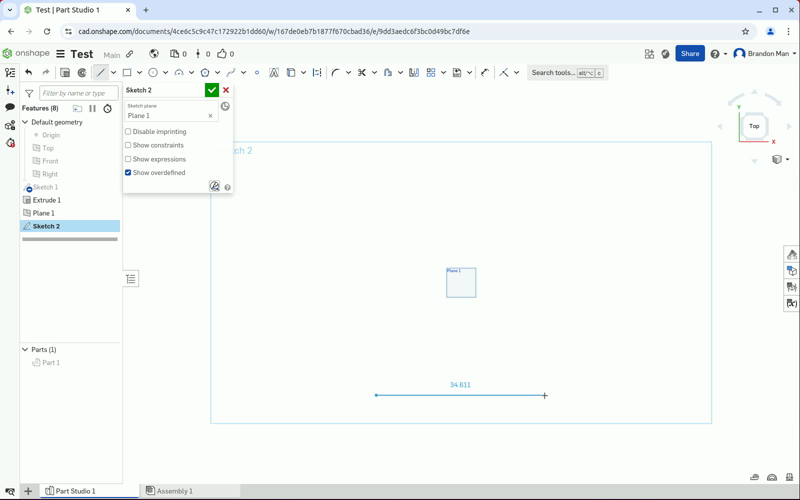
key_down(shift)
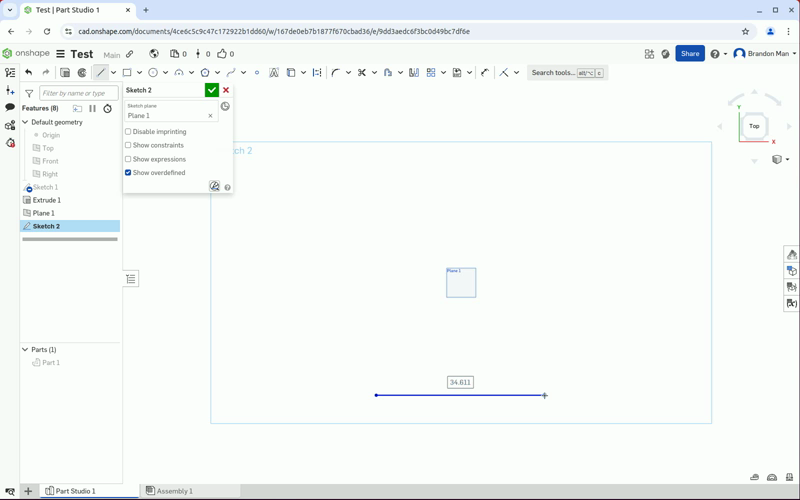
mouse_move(544, 310)
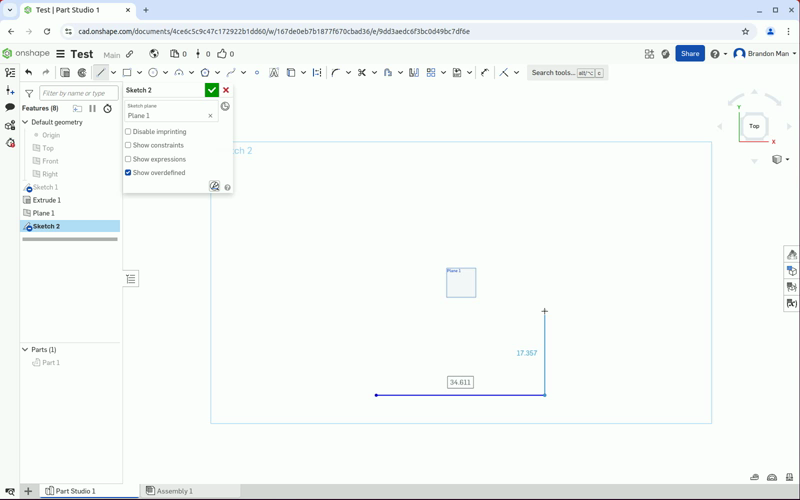
click(544, 310)
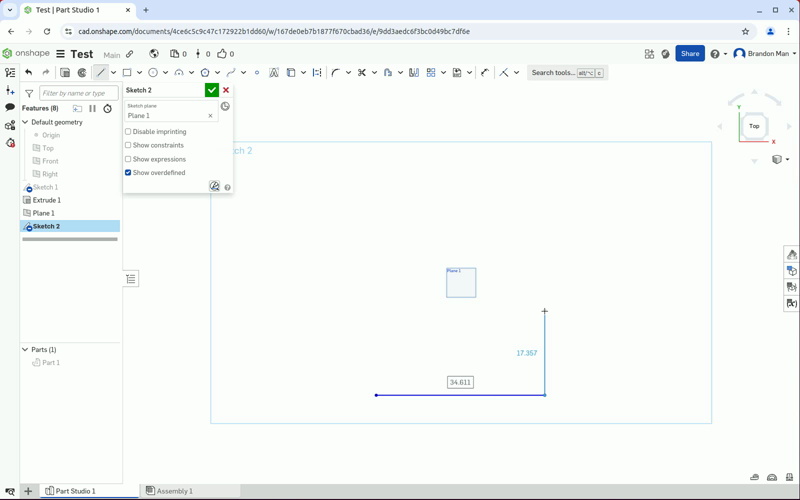
key_up(shift)
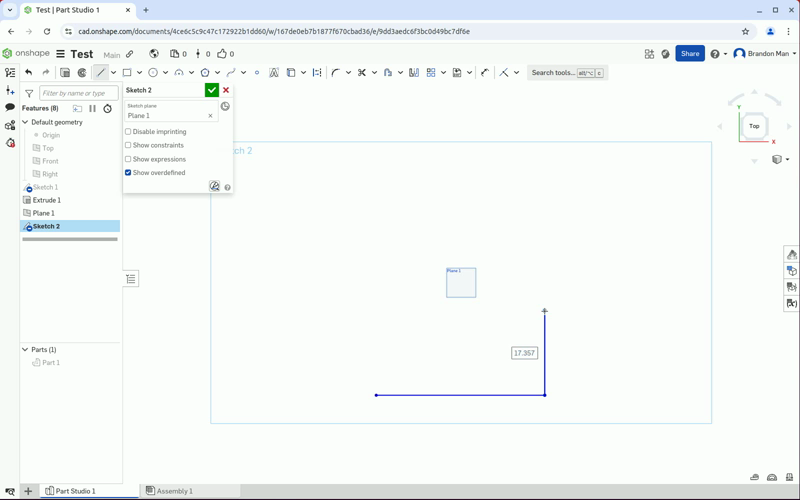
key_down(shift)
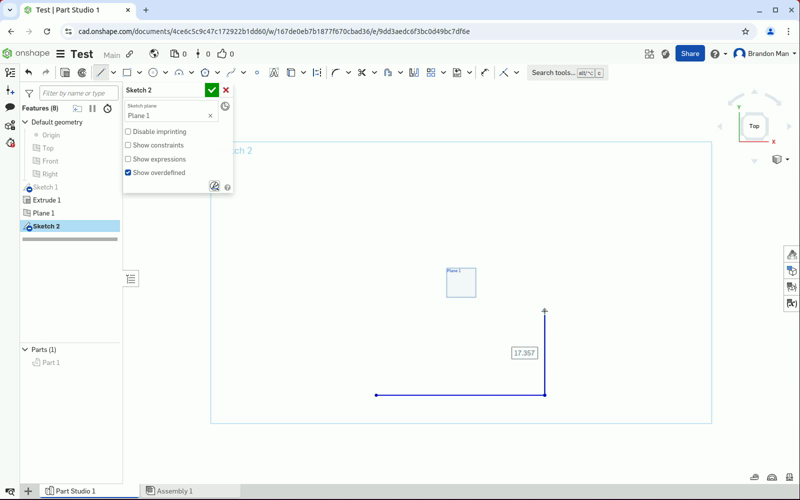
mouse_move(376, 310)
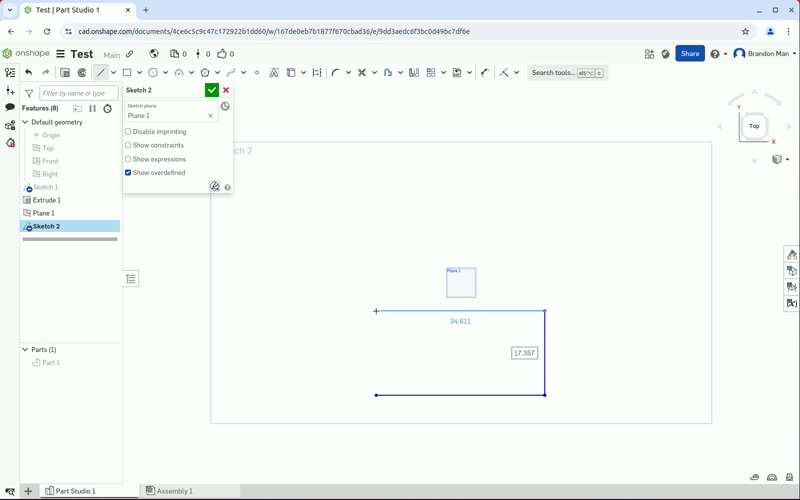
click(376, 310)
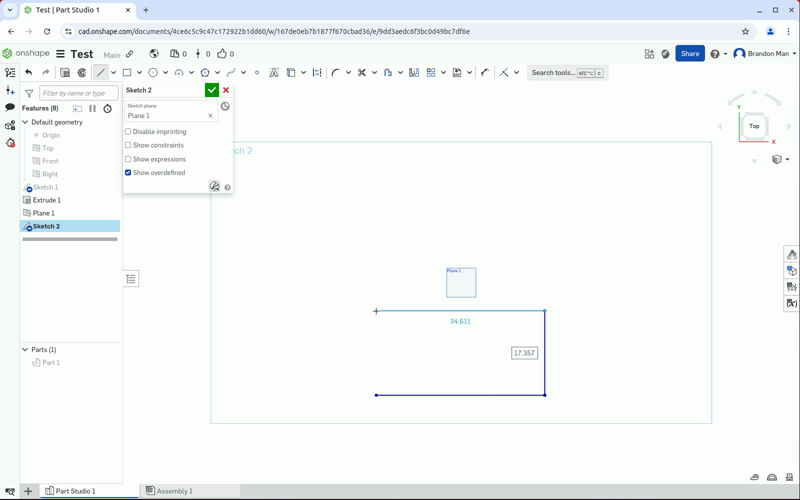
key_up(shift)
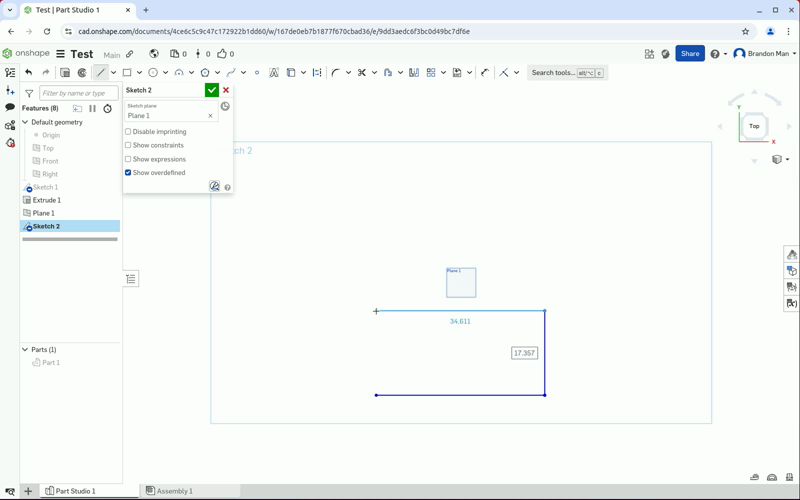
key_down(shift)
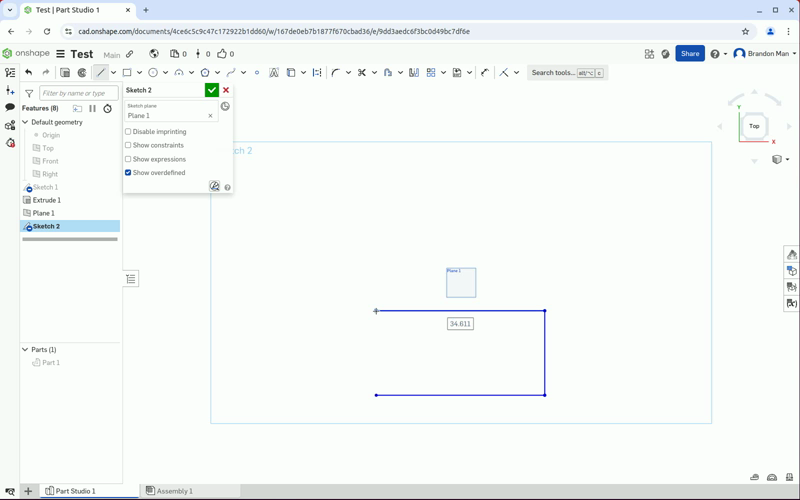
mouse_move(376, 395)
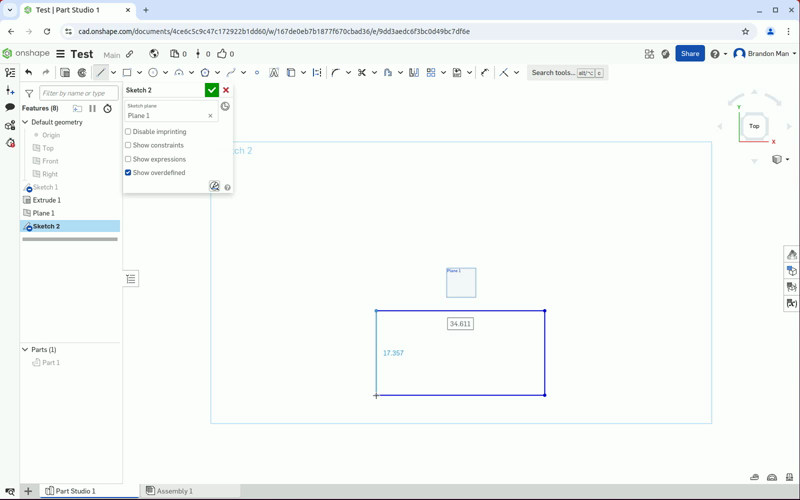
key_up(shift)
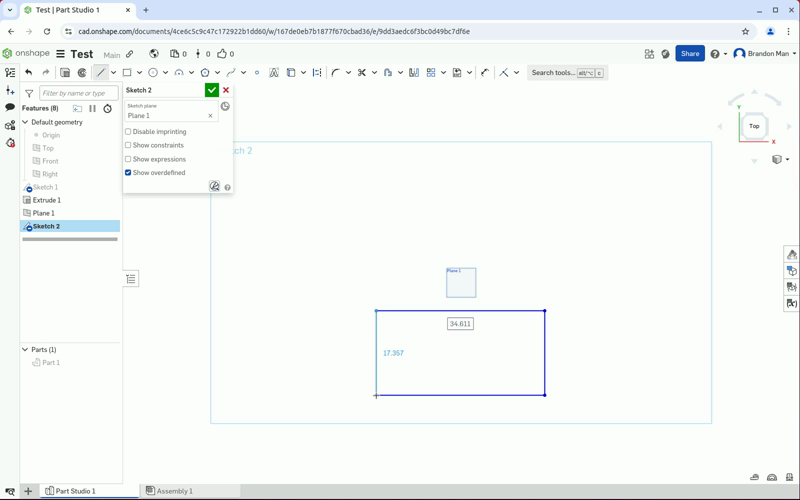
click(376, 395)
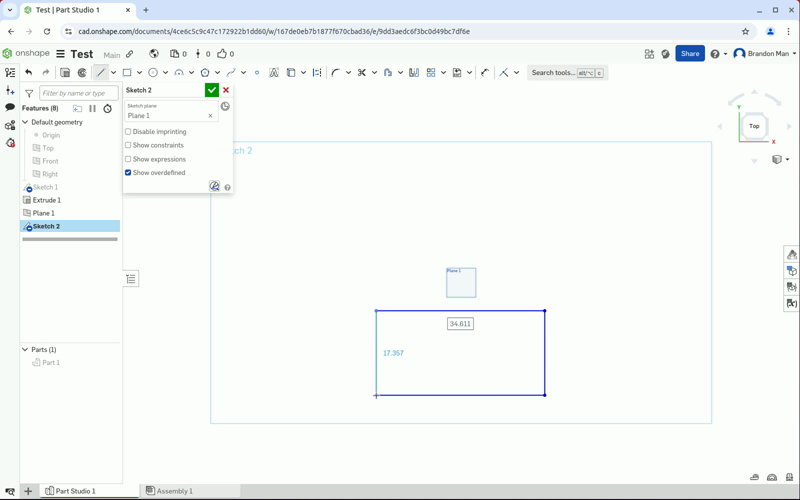
key(esc)
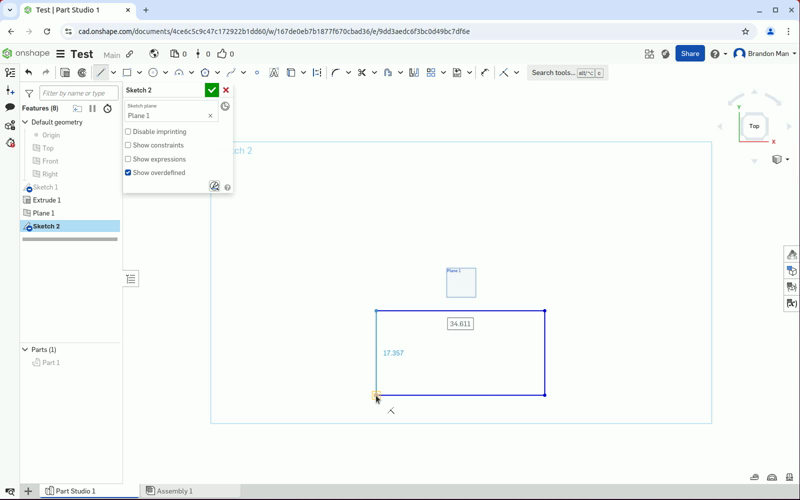
mouse_move(505, 325)
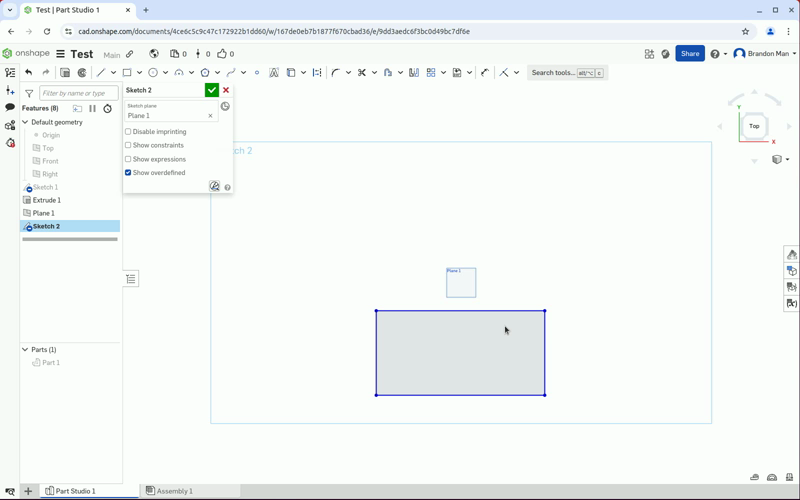
click(505, 325)
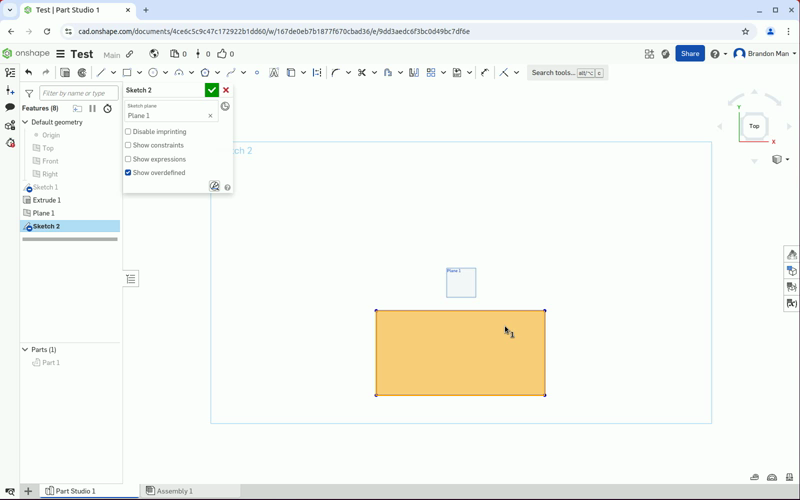
mouse_move(73, 352)
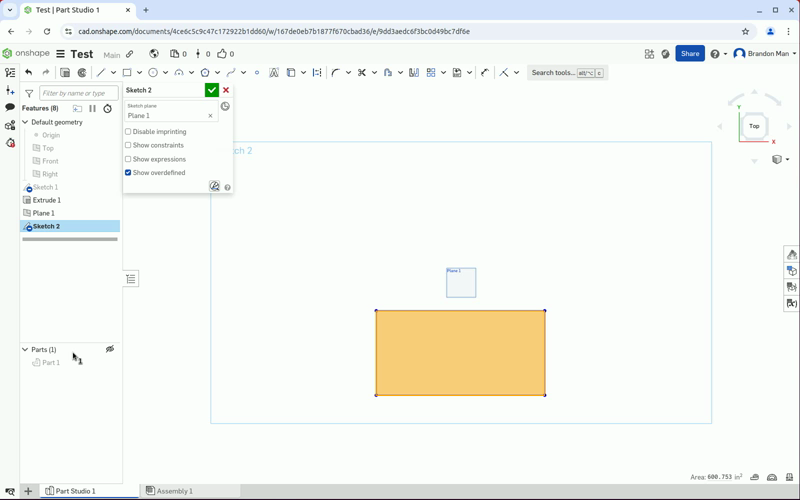
key(shift+y)
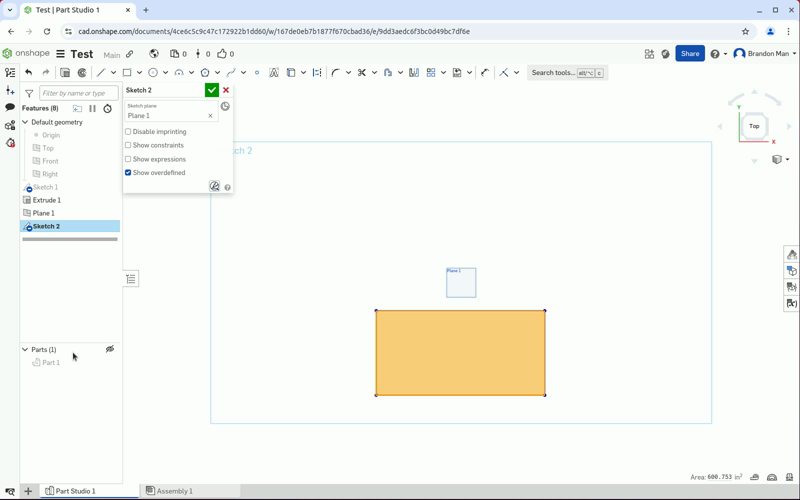
key(shift+e)
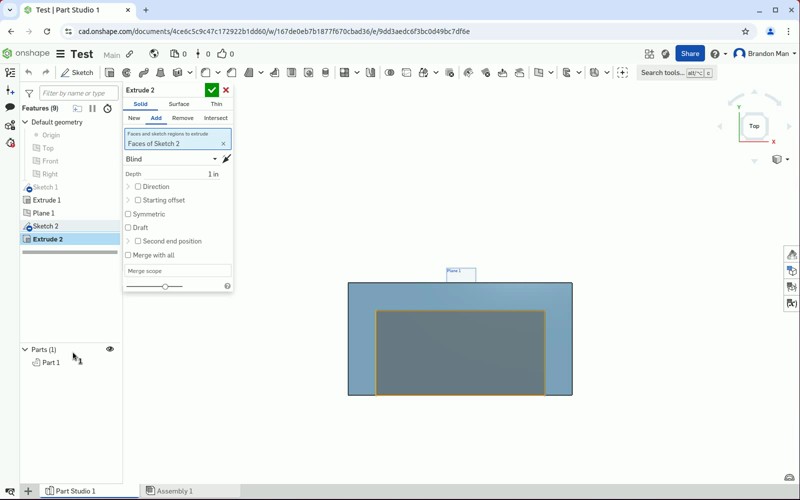
mouse_move(143, 106)
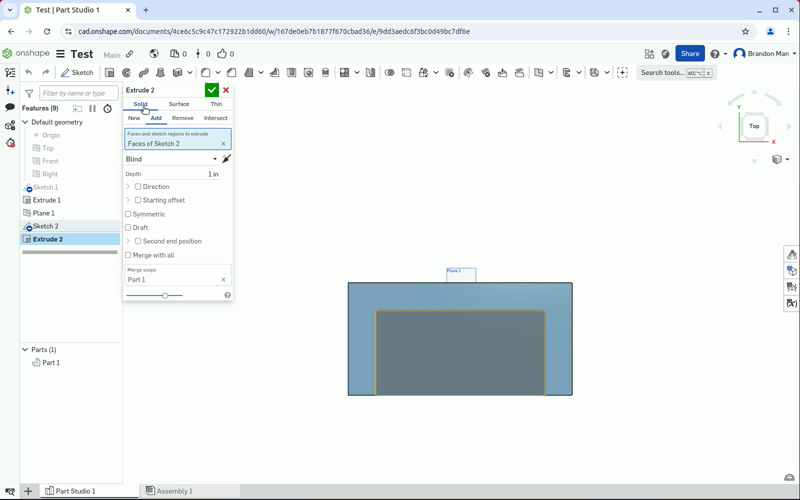
click(143, 106)
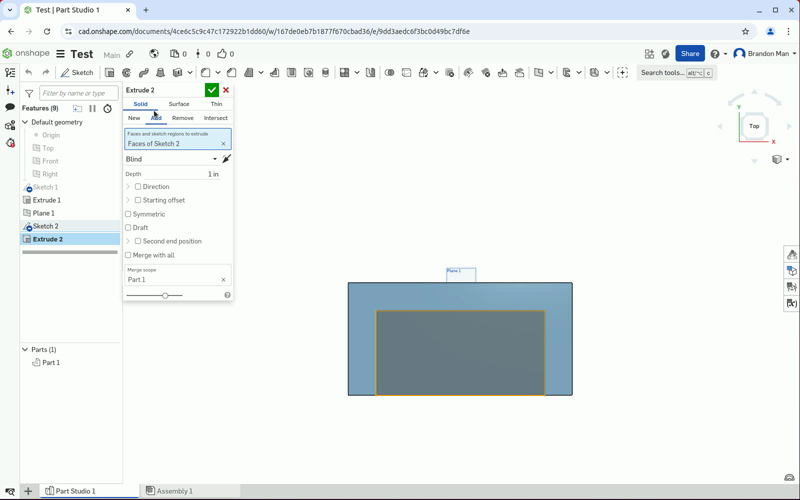
mouse_move(186, 120)
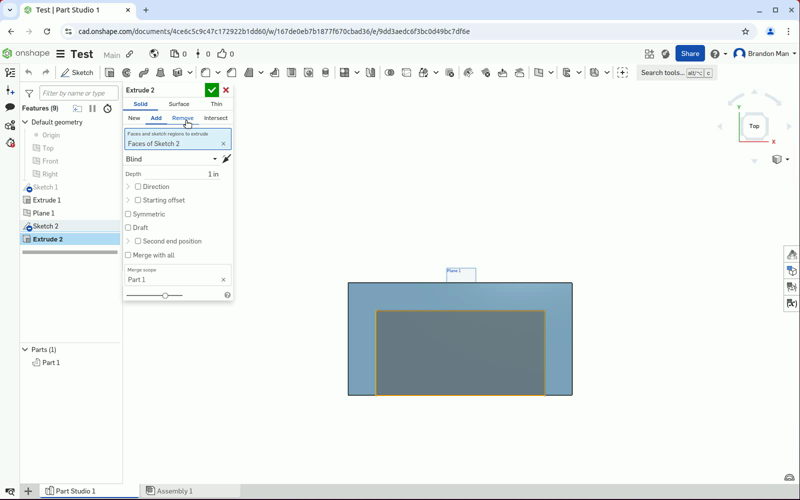
click(186, 120)
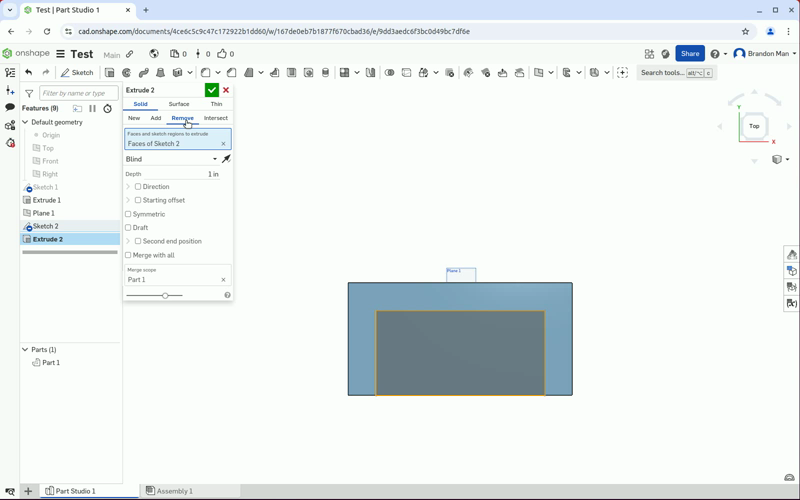
key(tab, 4)
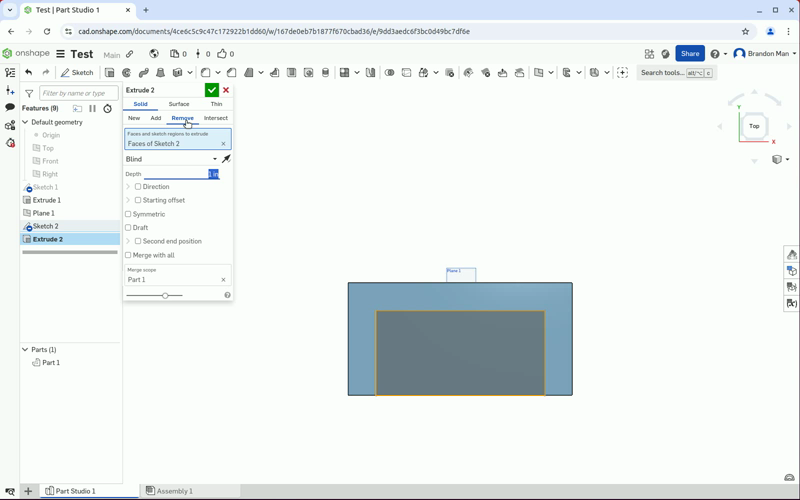
text(17.331)
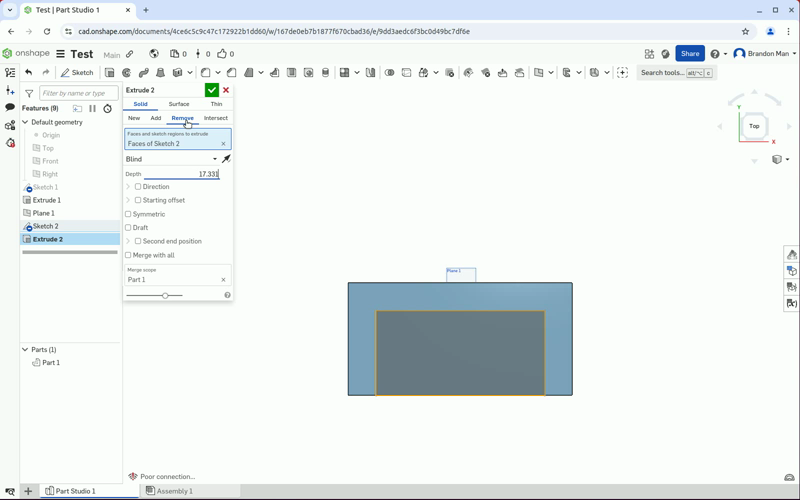
key(tab, 6)
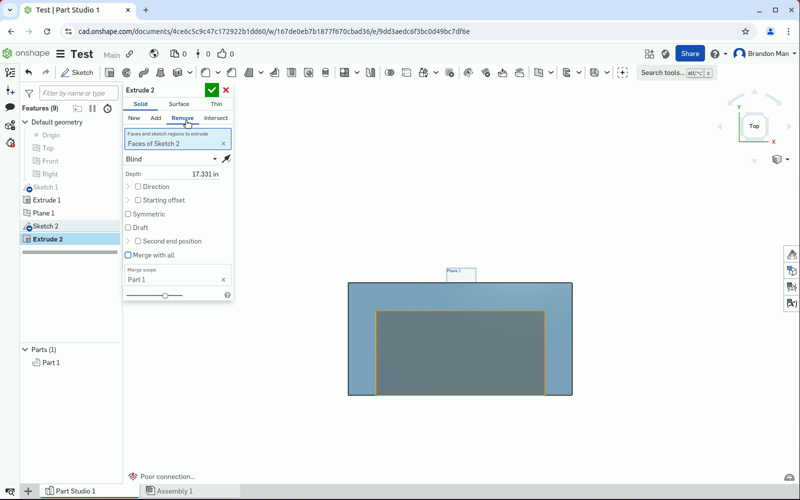
key(space)
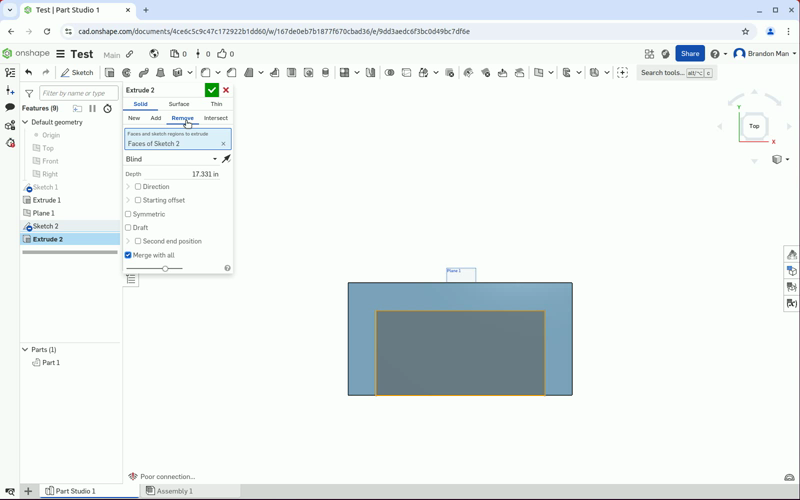
key(enter)
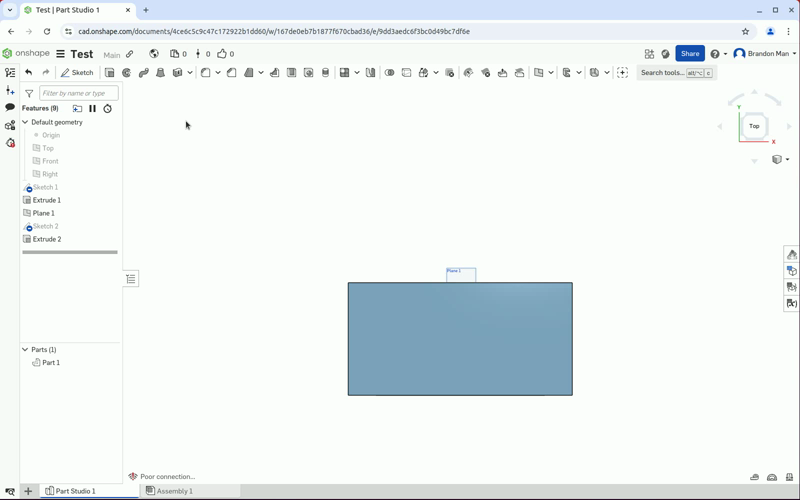
key(shift+h)
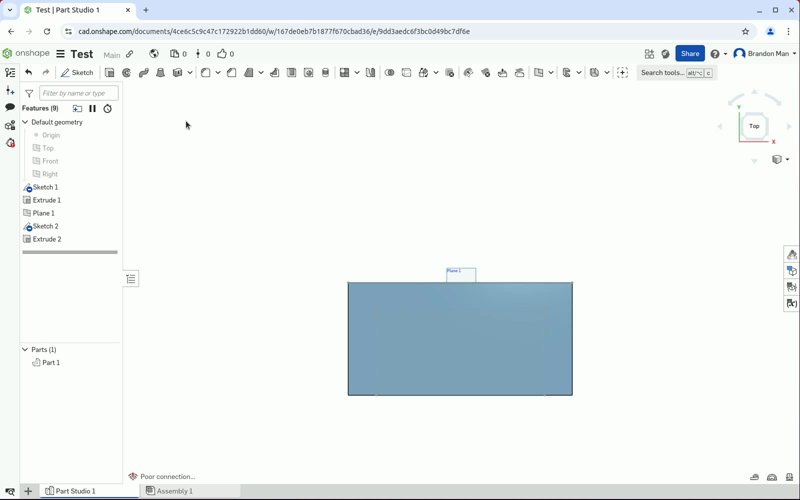
key(shift+h)
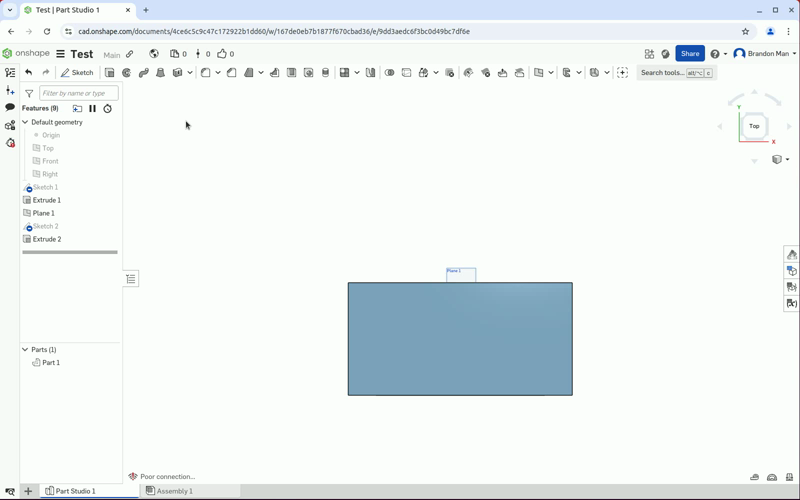
mouse_move(73, 189)
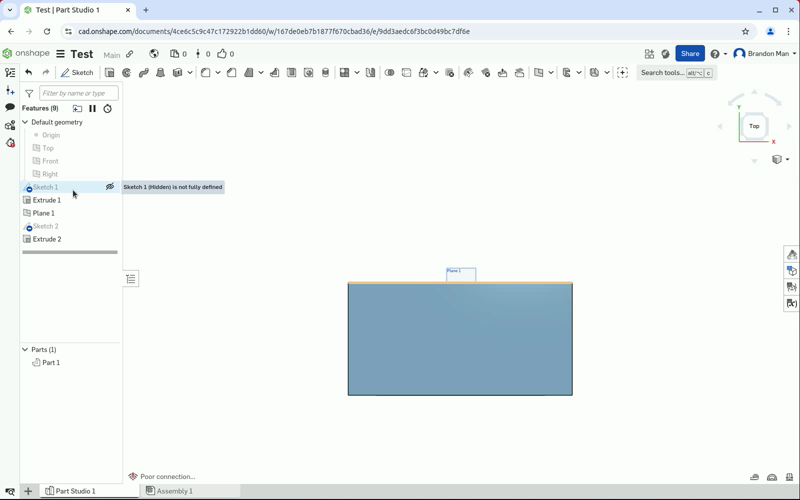
click(73, 189)
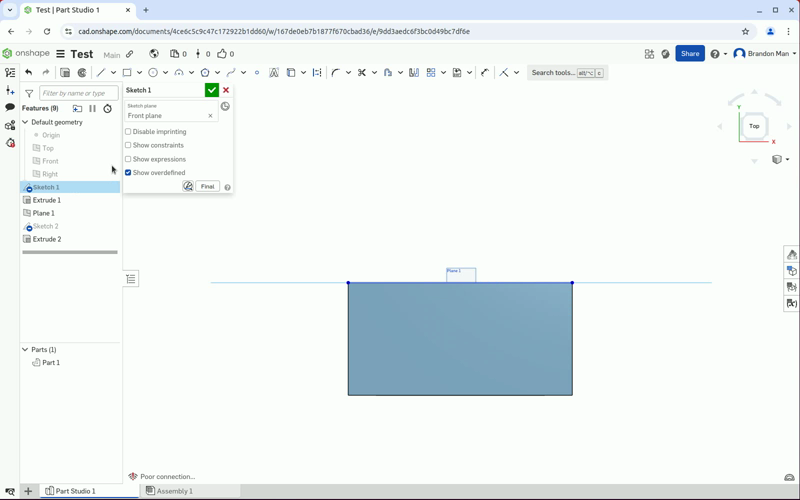
mouse_move(229, 92)
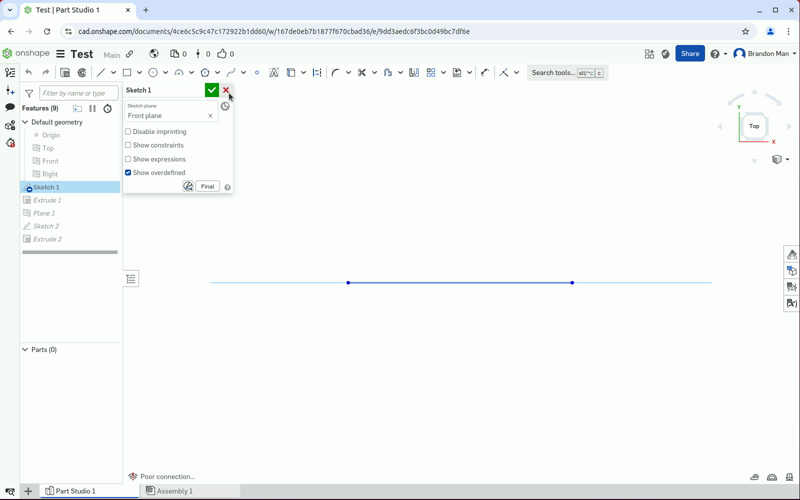
click(229, 92)
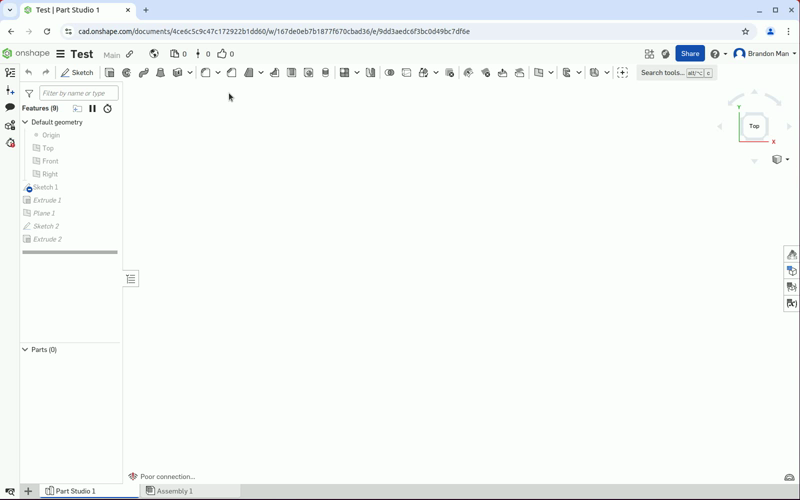
mouse_move(73, 352)
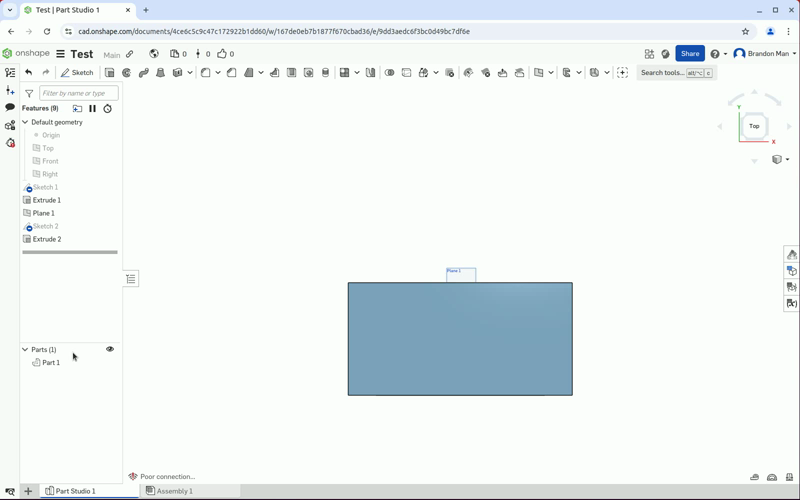
key(y)
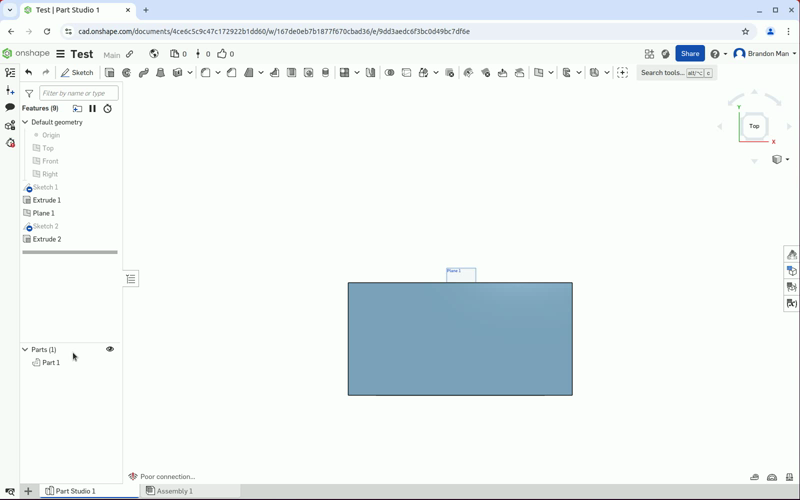
key(shift+p)
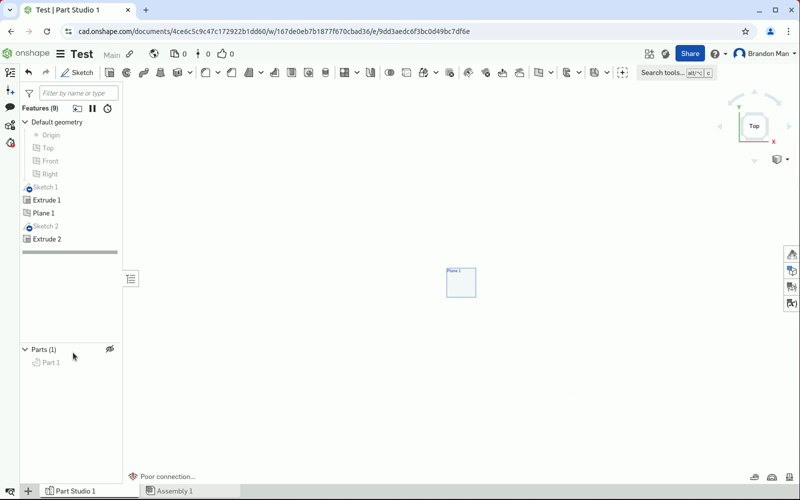
key(space)
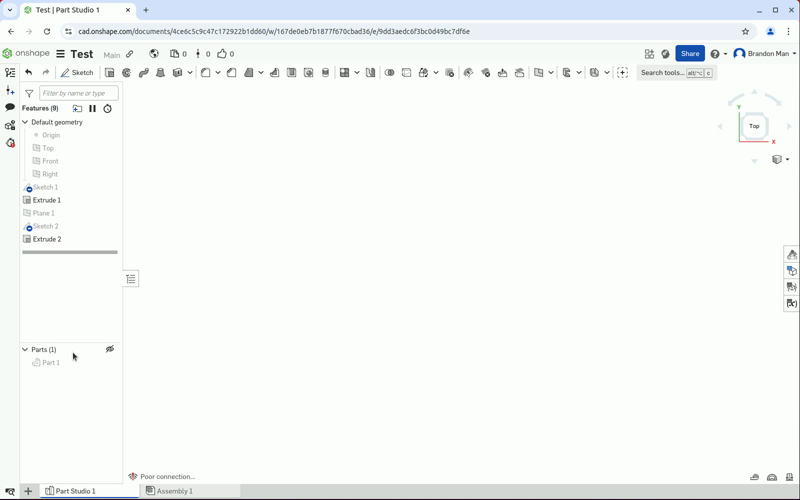
key_down(shift)
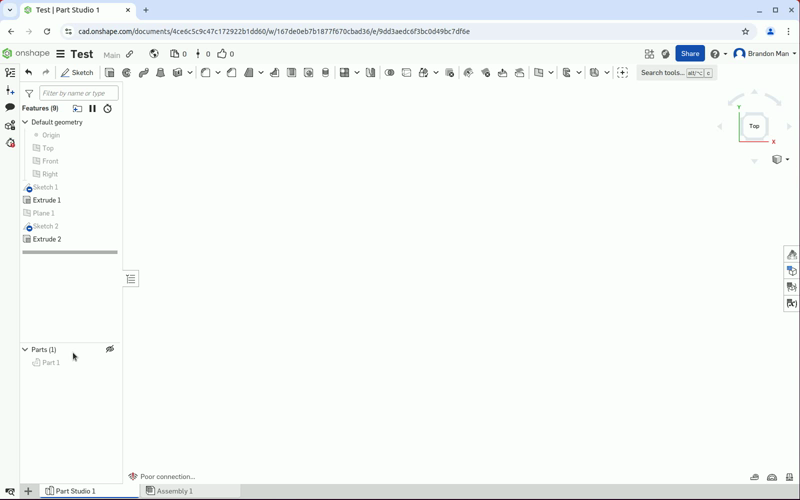
key(up)
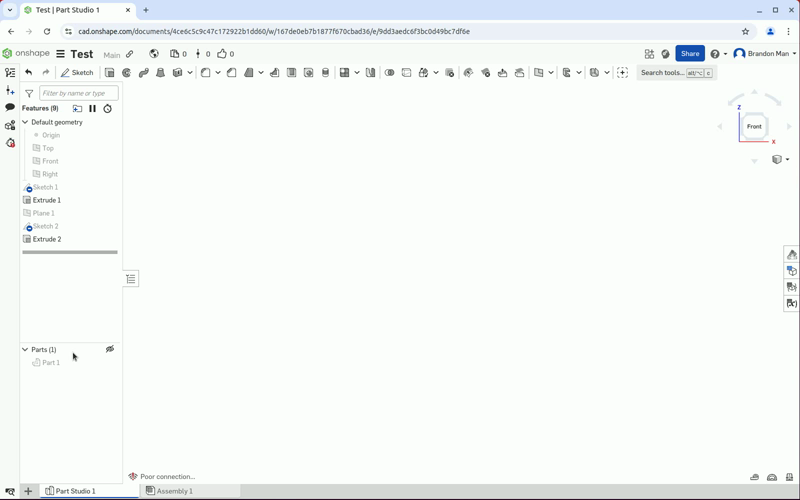
key_up(shift)
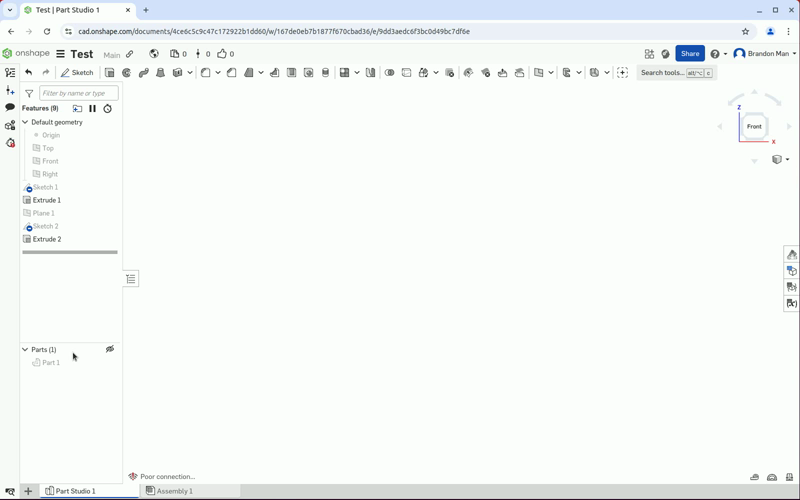
key(space)
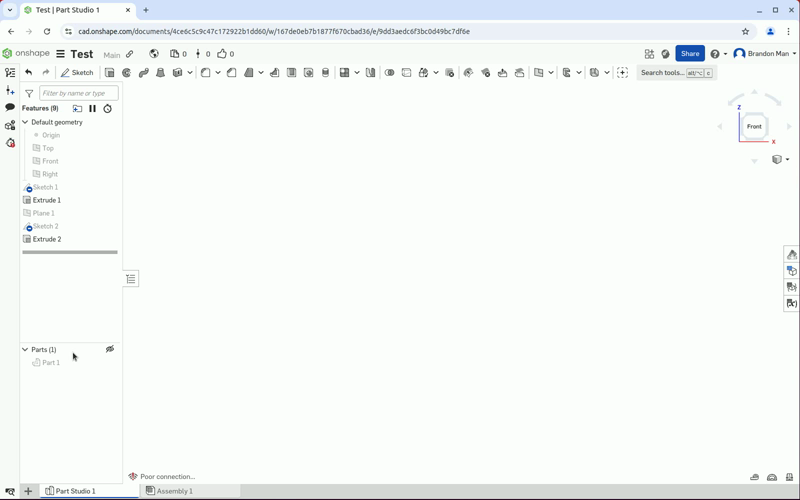
key_down(shift)
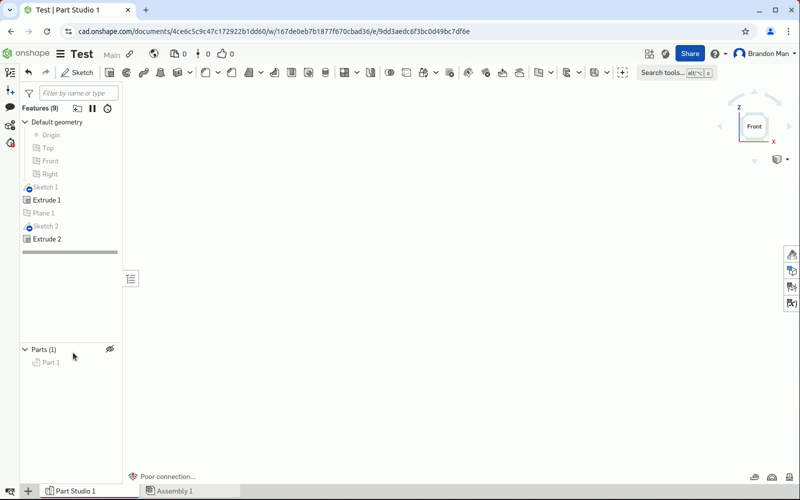
key(left)
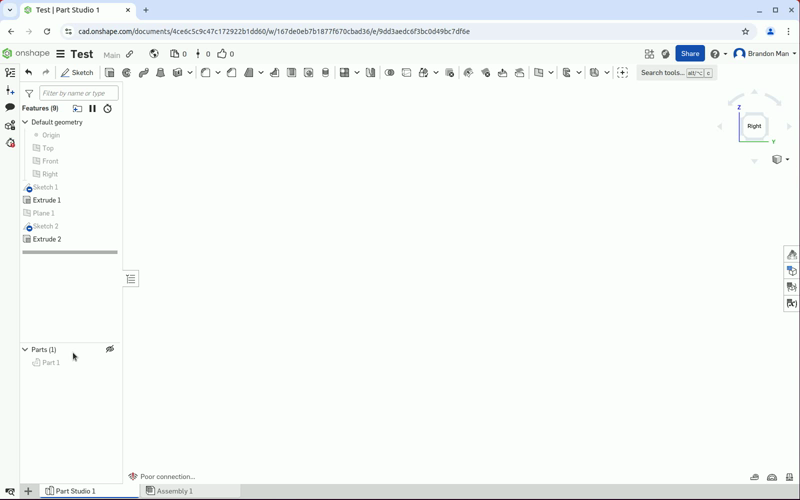
key_up(shift)
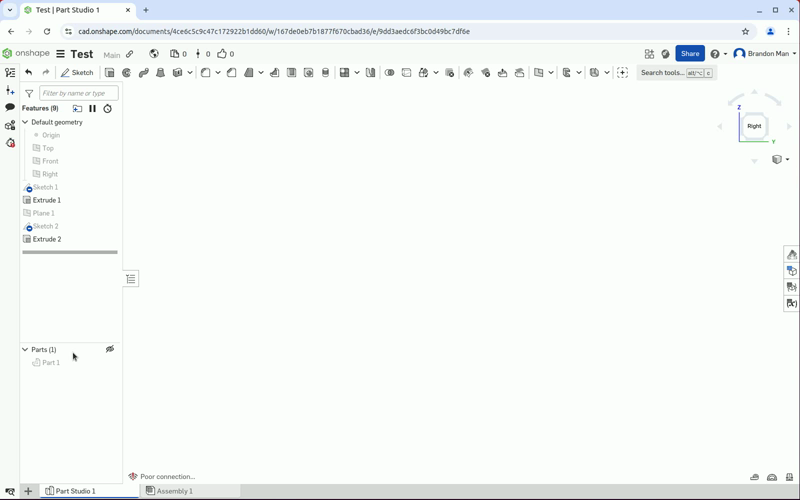
mouse_move(73, 352)
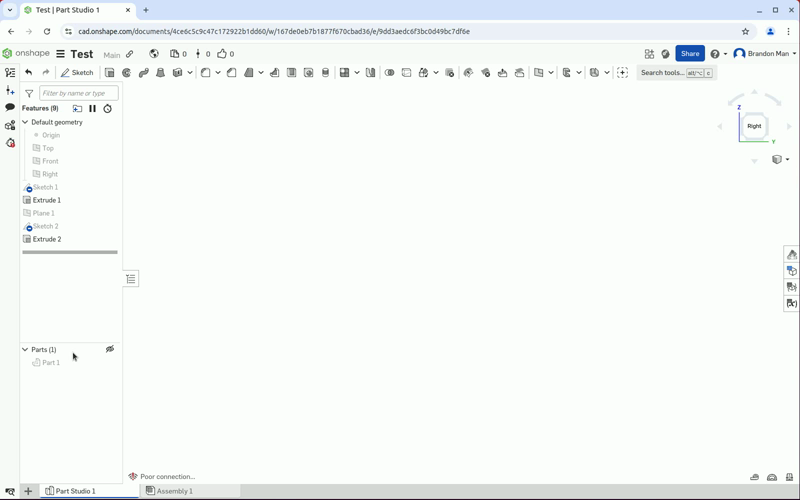
key(shift+y)
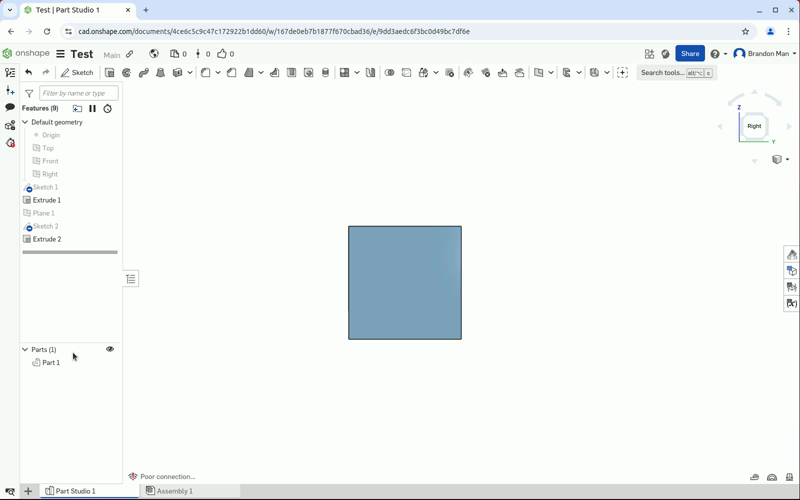
mouse_move(541, 75)
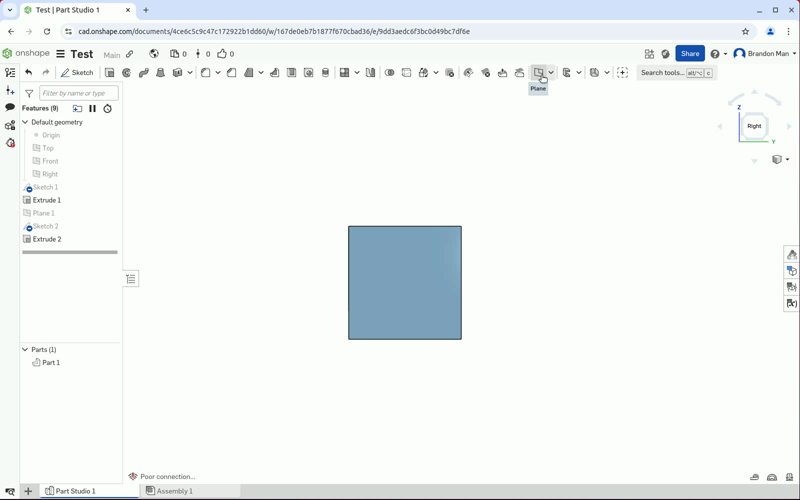
click(541, 75)
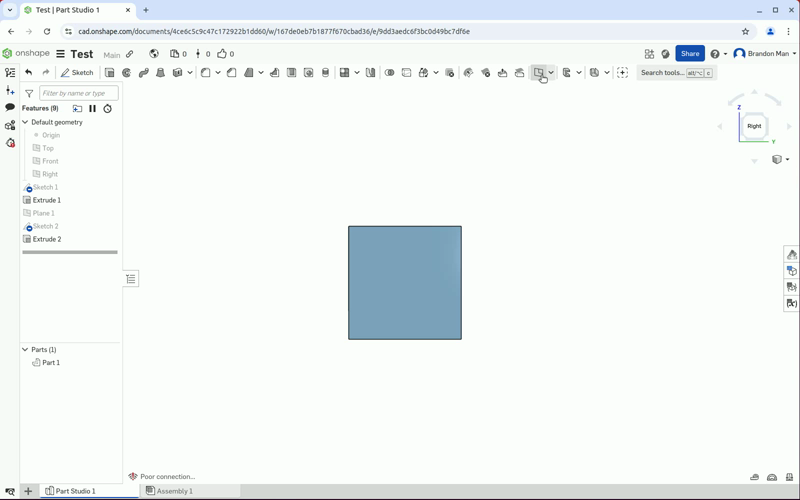
mouse_move(73, 176)
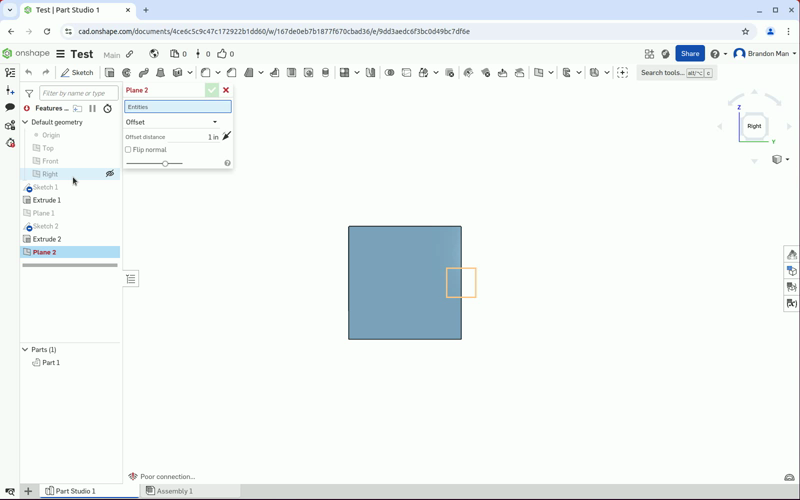
click(73, 176)
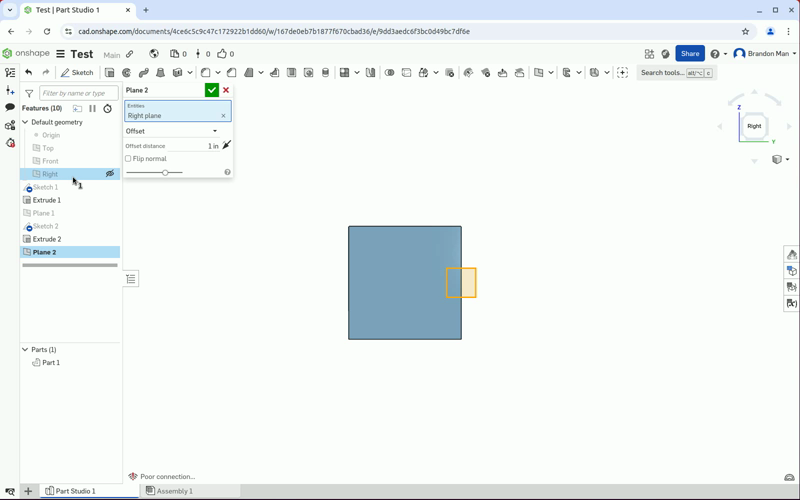
key(tab, 2)
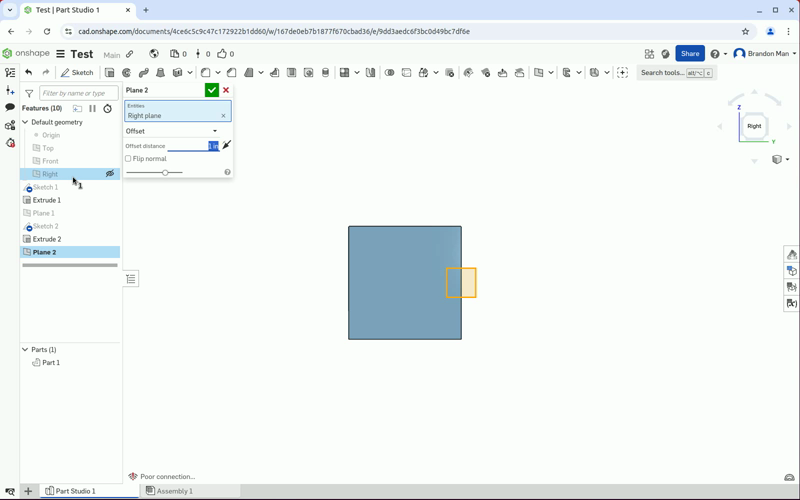
text(17.316)
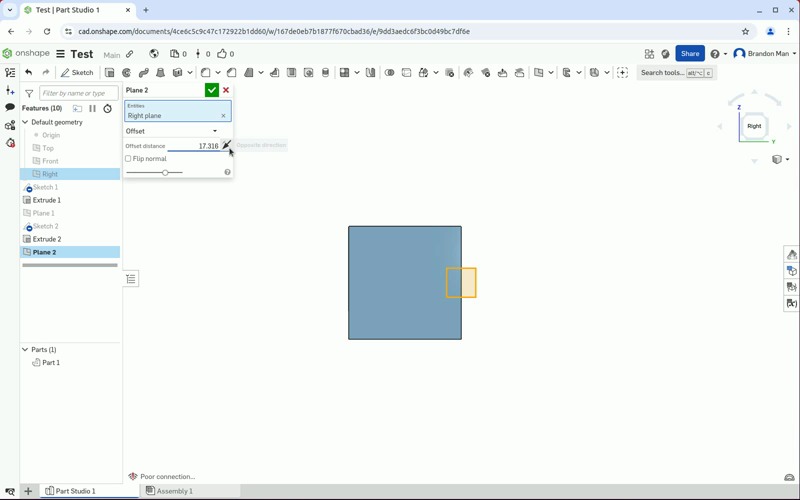
mouse_move(229, 147)
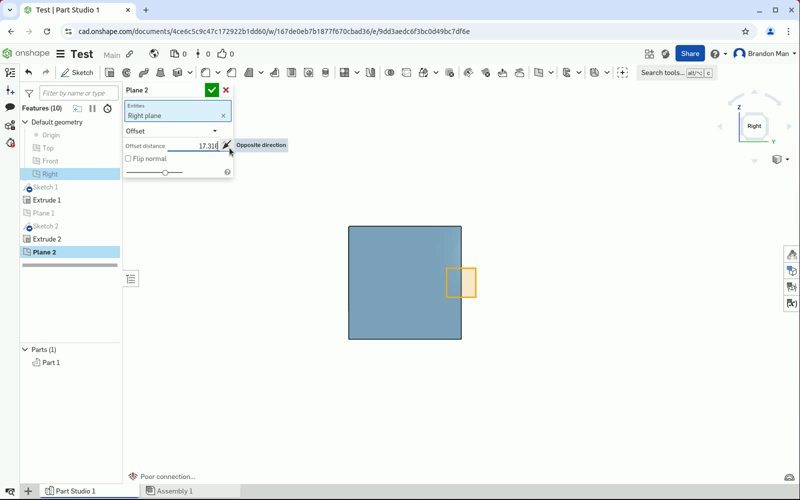
click(229, 147)
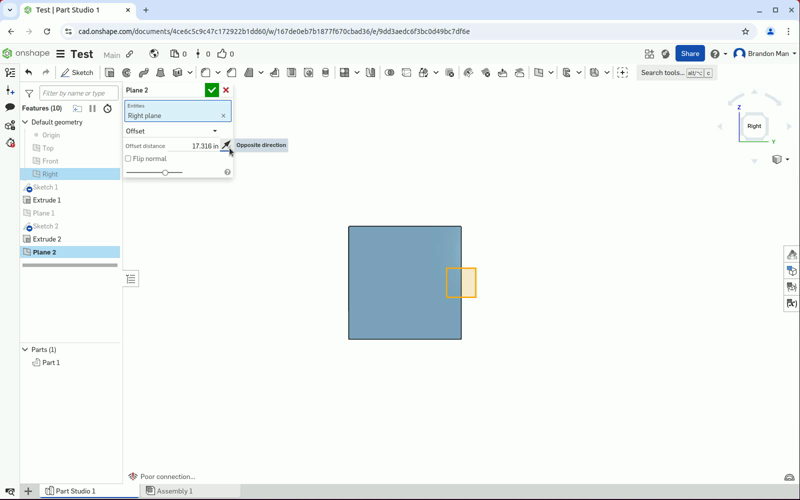
key(enter, 2)
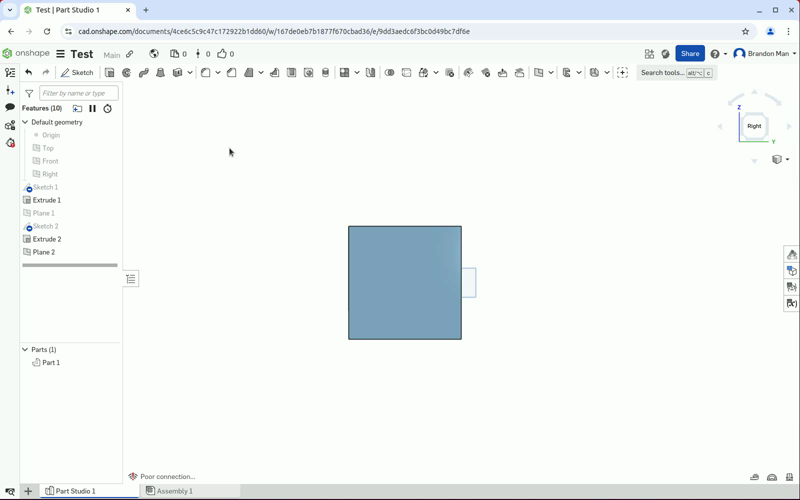
key(shift+s)
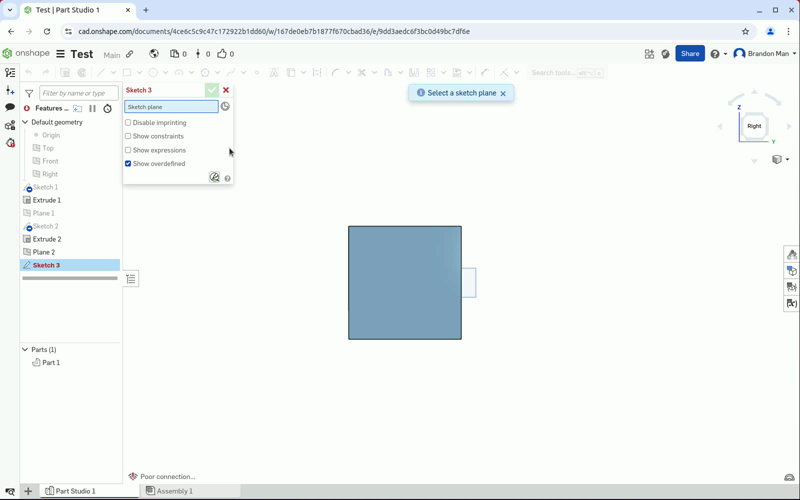
mouse_move(73, 254)
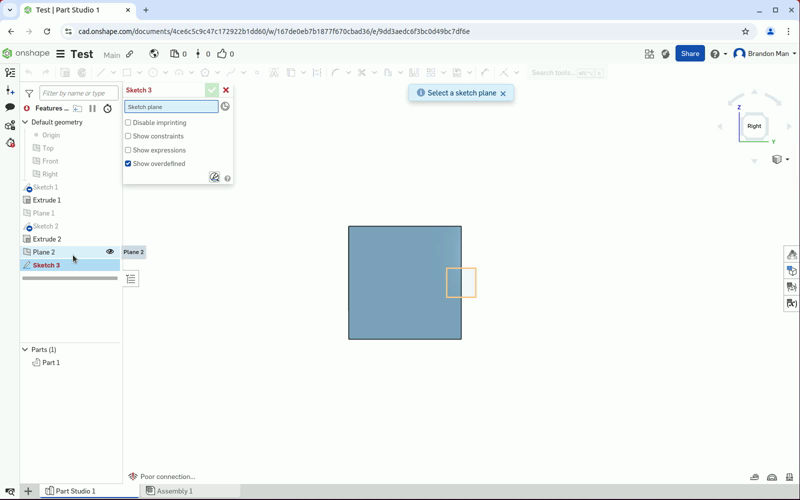
click(73, 254)
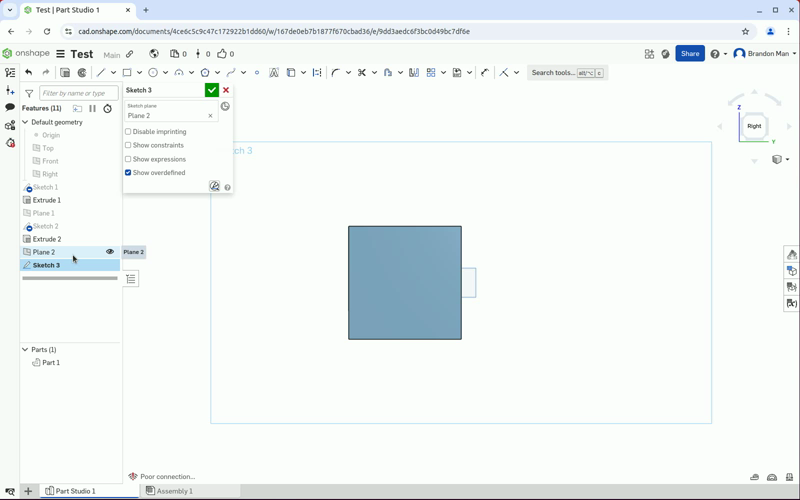
mouse_move(73, 352)
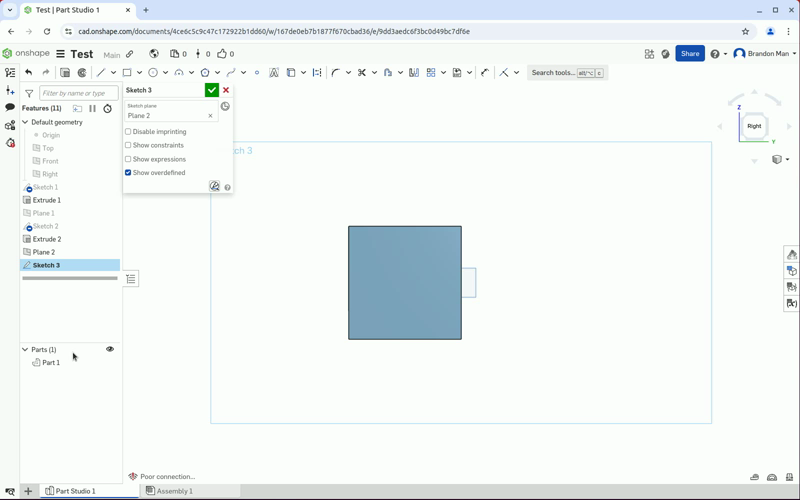
key(y)
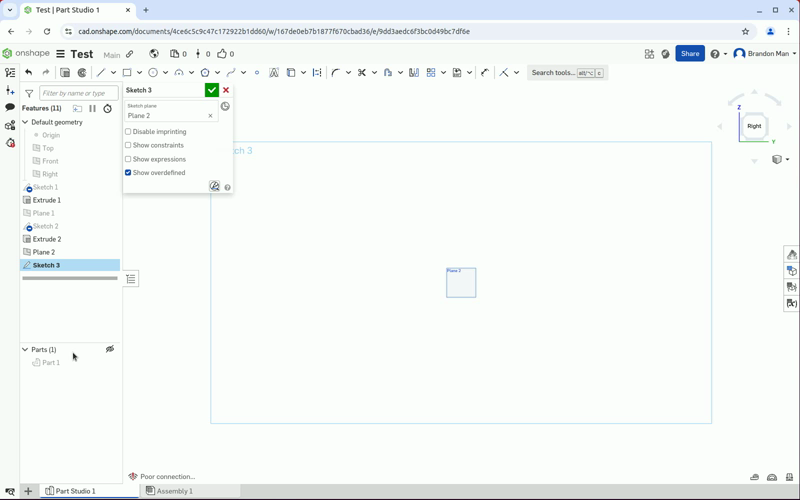
key(l)
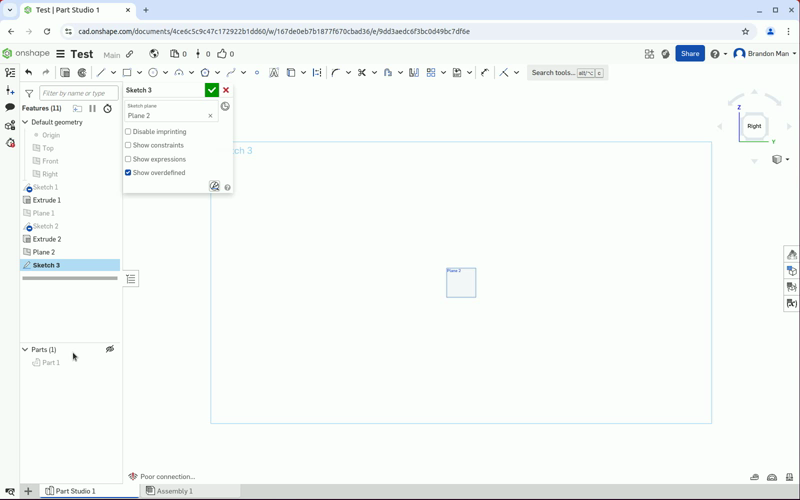
key_down(shift)
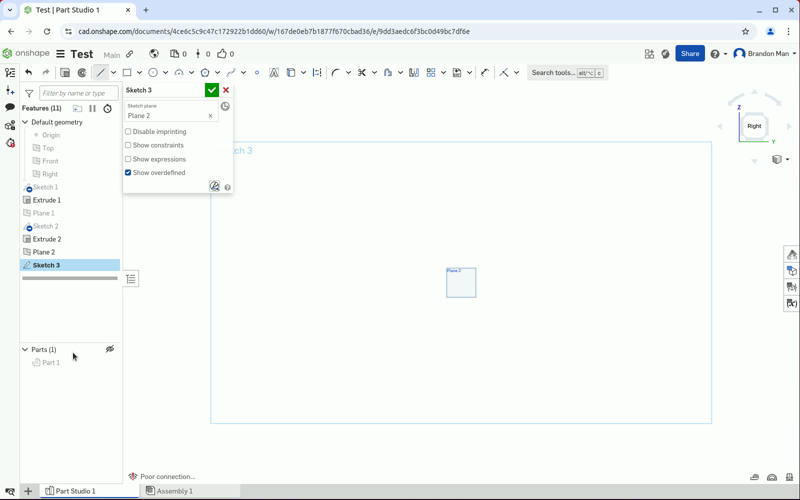
mouse_move(348, 311)
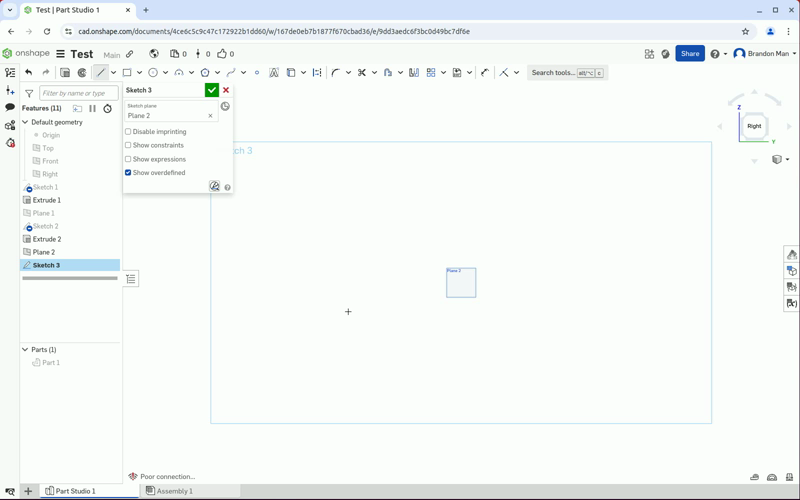
click(348, 311)
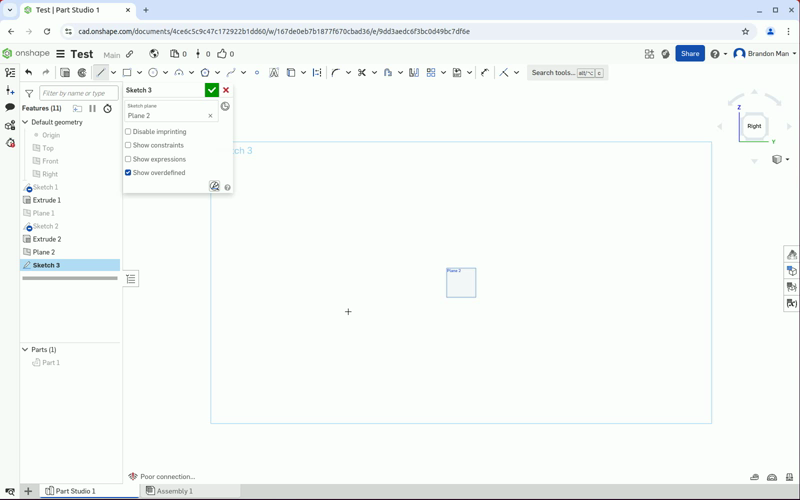
key_up(shift)
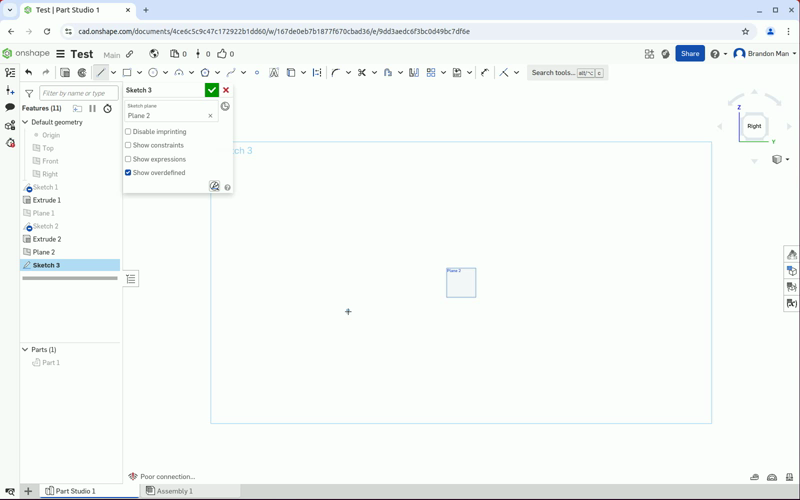
key_down(shift)
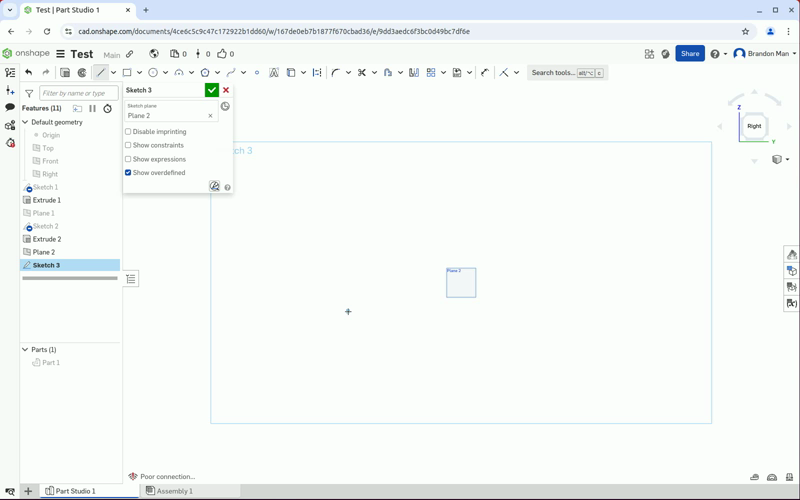
mouse_move(432, 311)
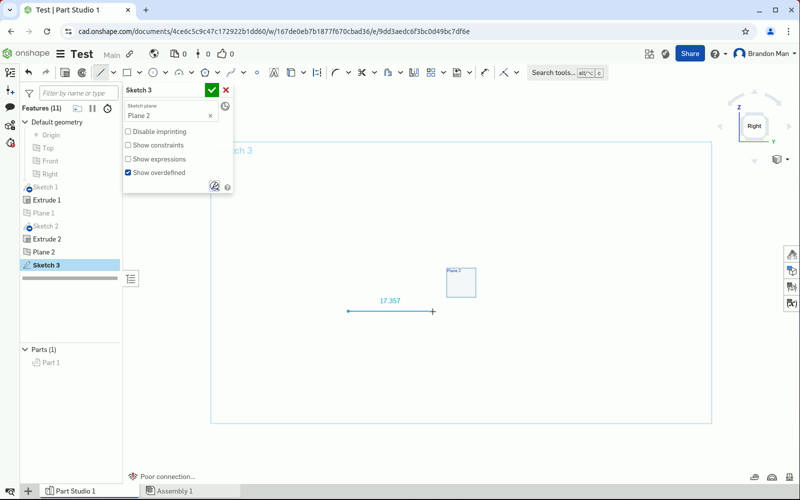
click(432, 311)
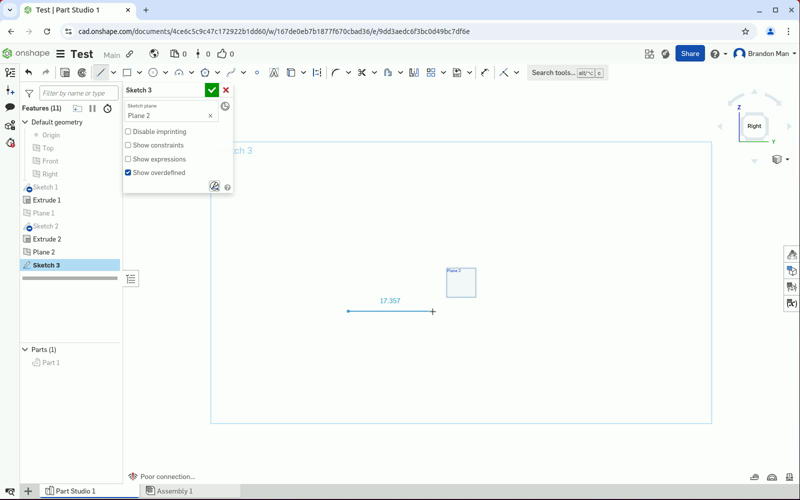
key_up(shift)
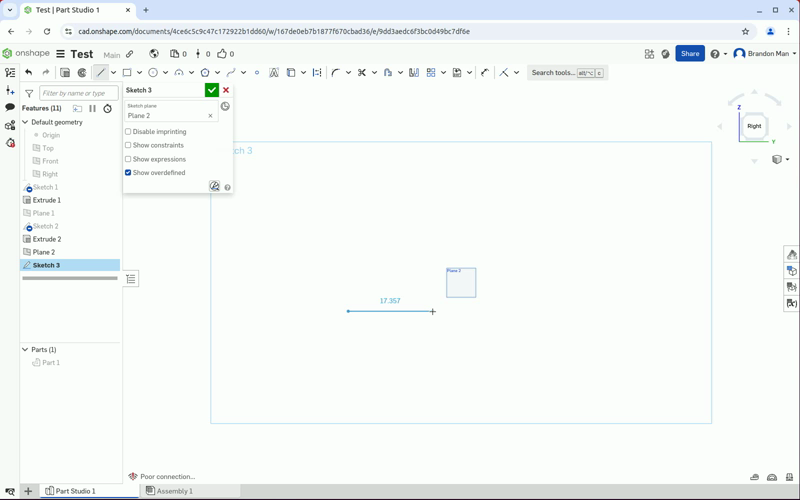
key_down(shift)
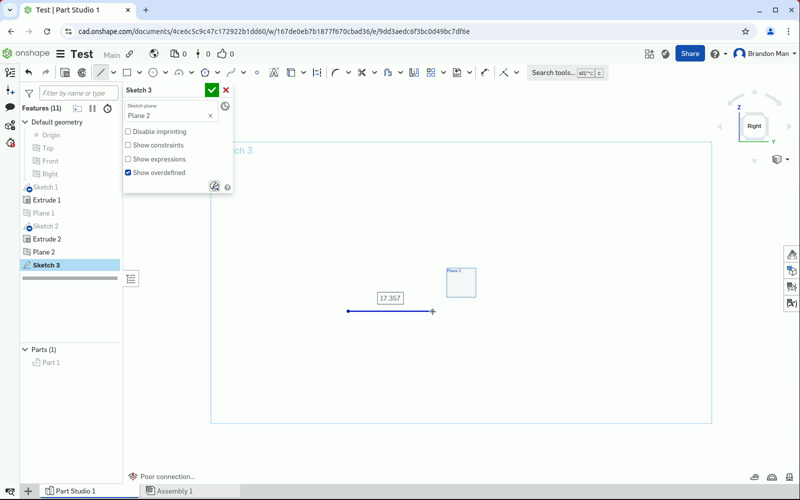
mouse_move(432, 226)
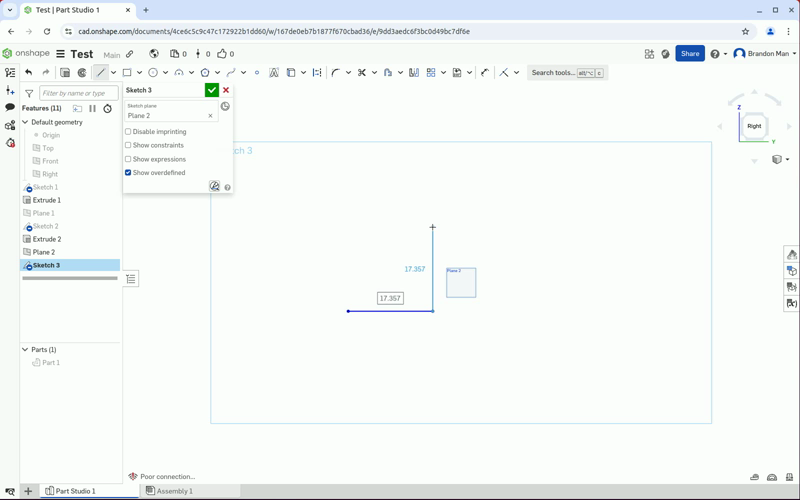
click(432, 226)
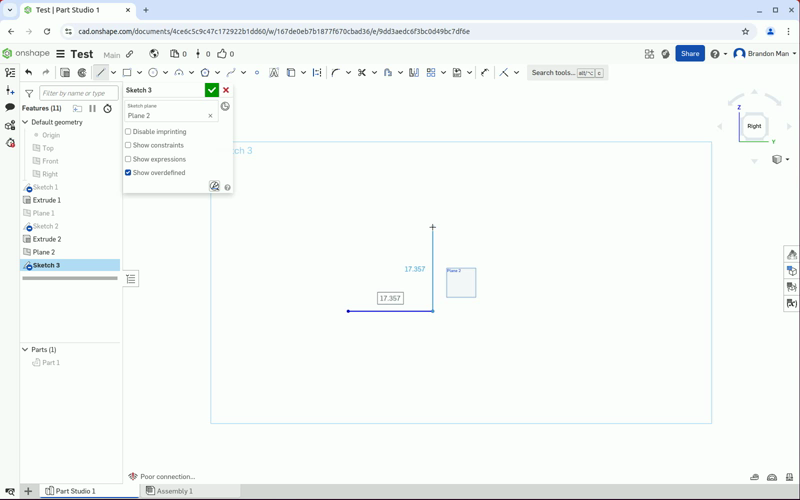
key_up(shift)
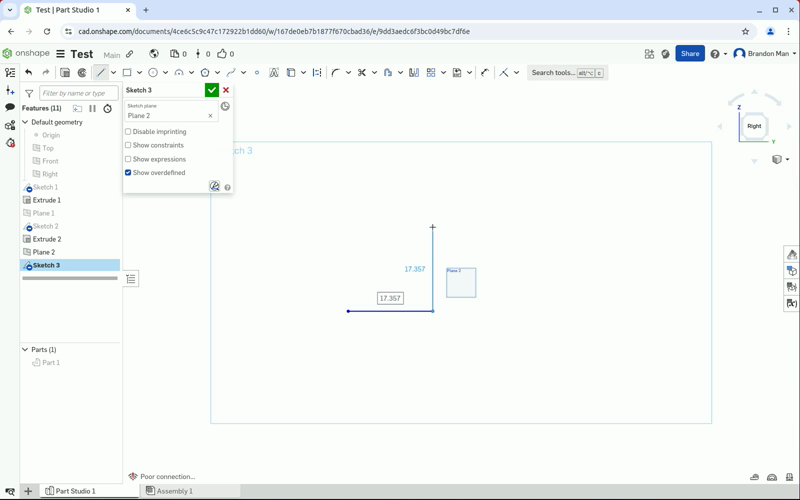
key_down(shift)
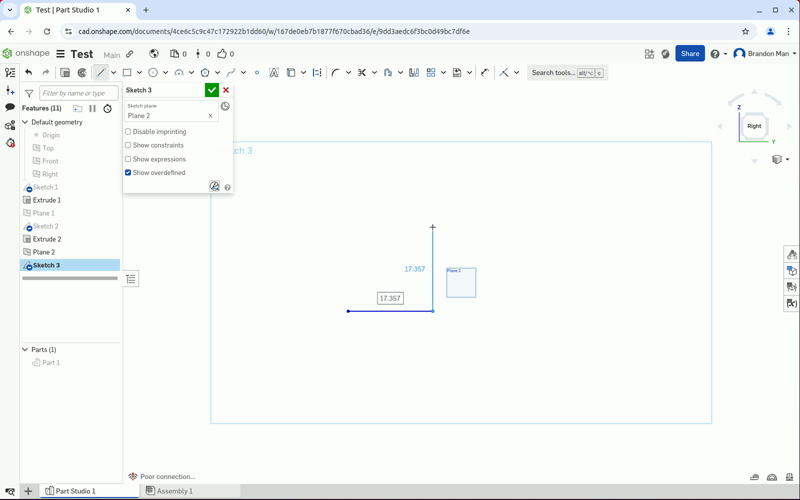
mouse_move(348, 311)
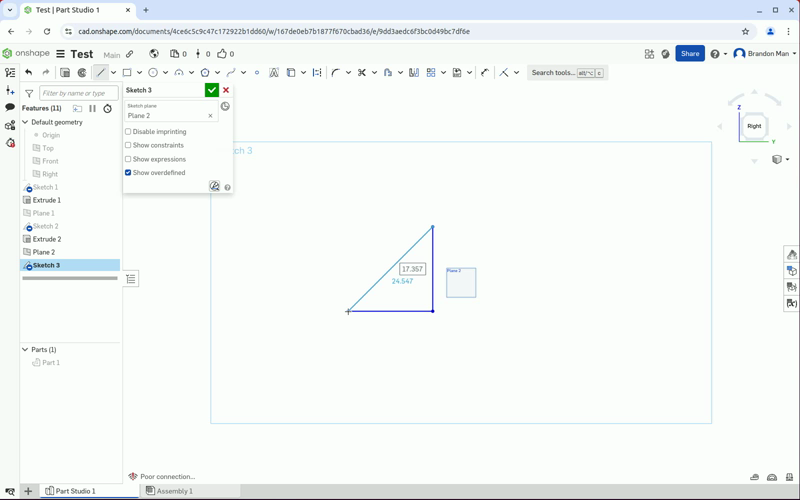
key_up(shift)
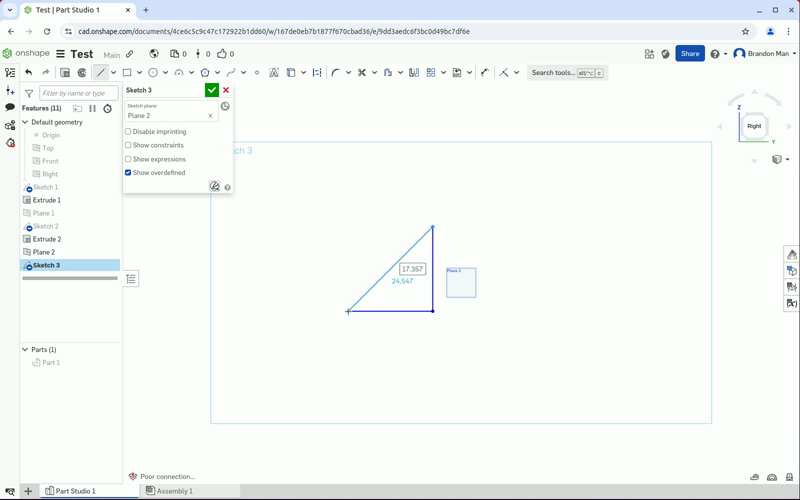
click(348, 311)
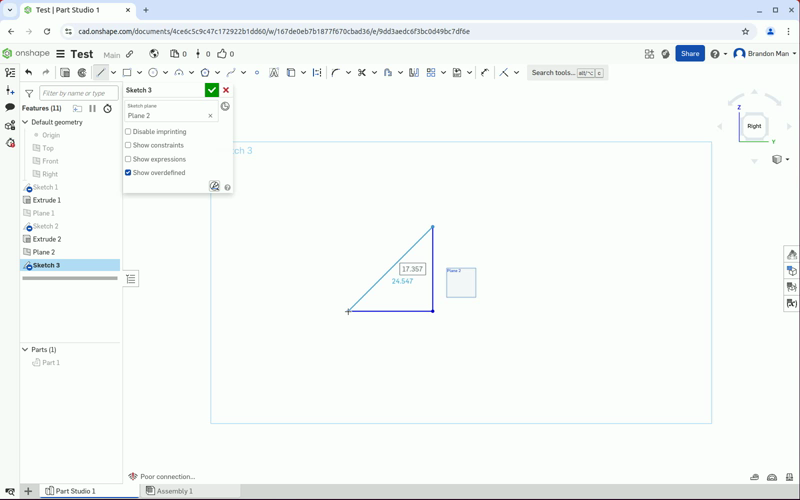
key(esc)
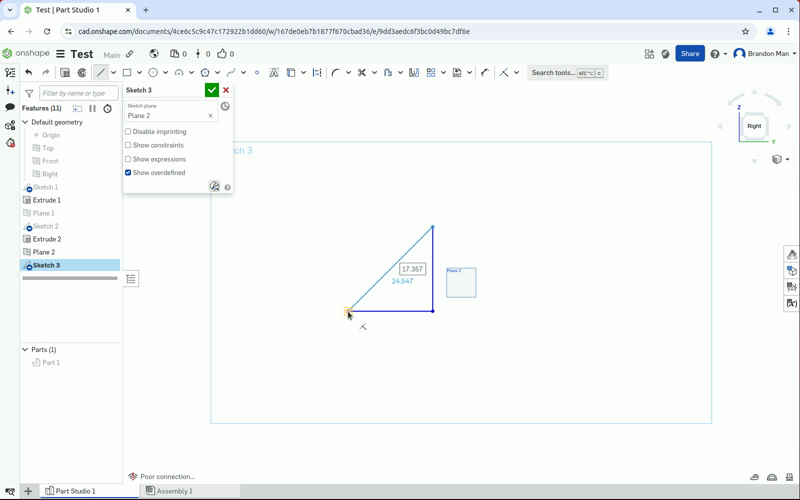
mouse_move(392, 283)
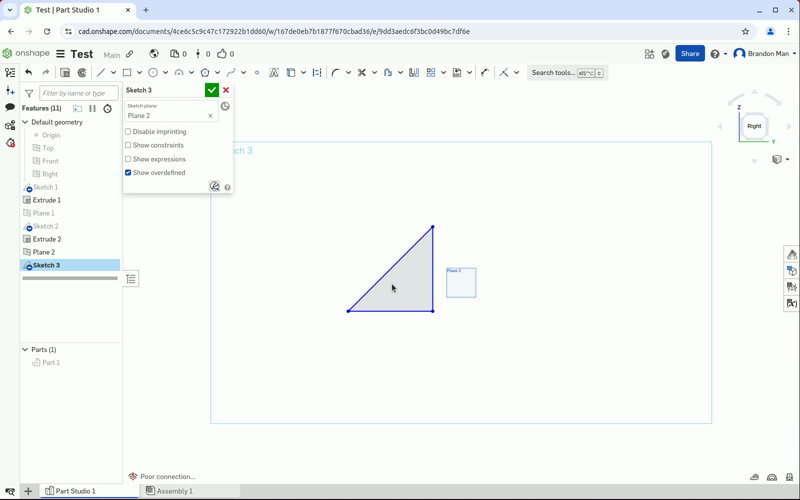
click(392, 283)
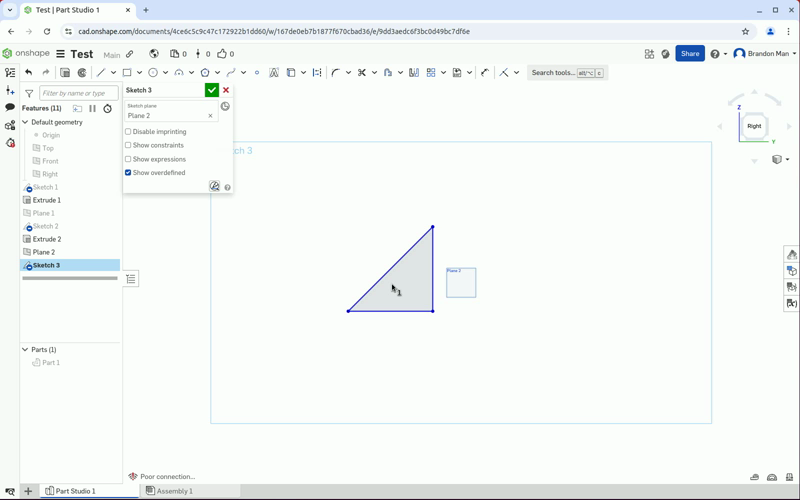
mouse_move(73, 352)
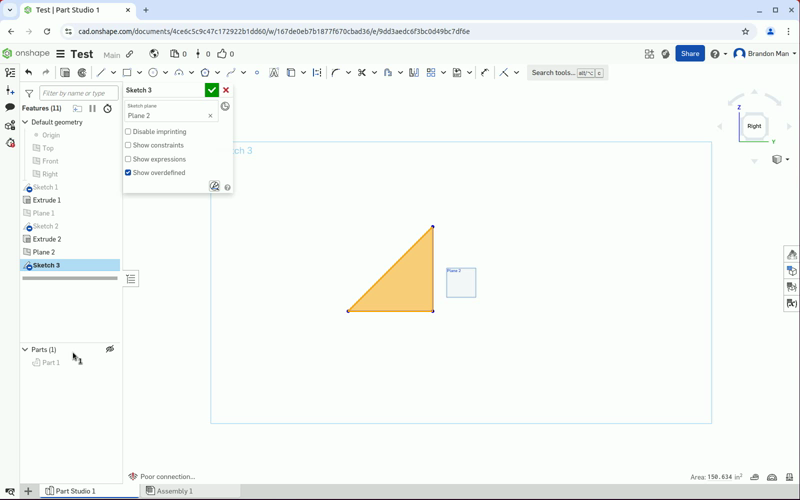
key(shift+y)
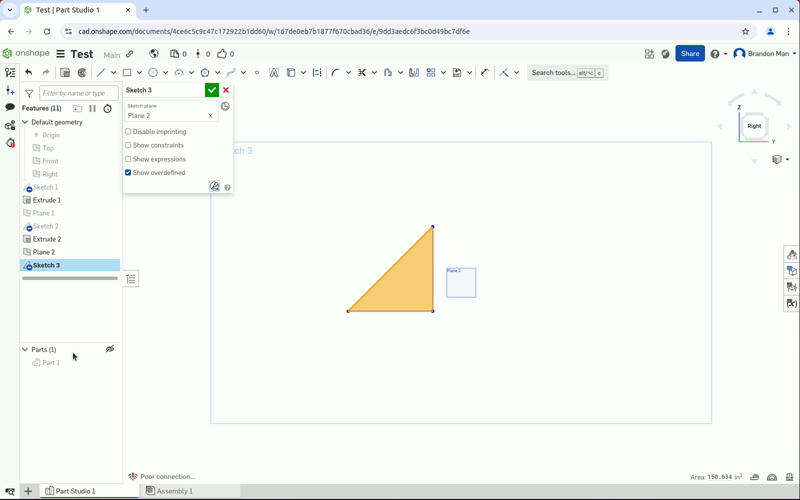
key(shift+e)
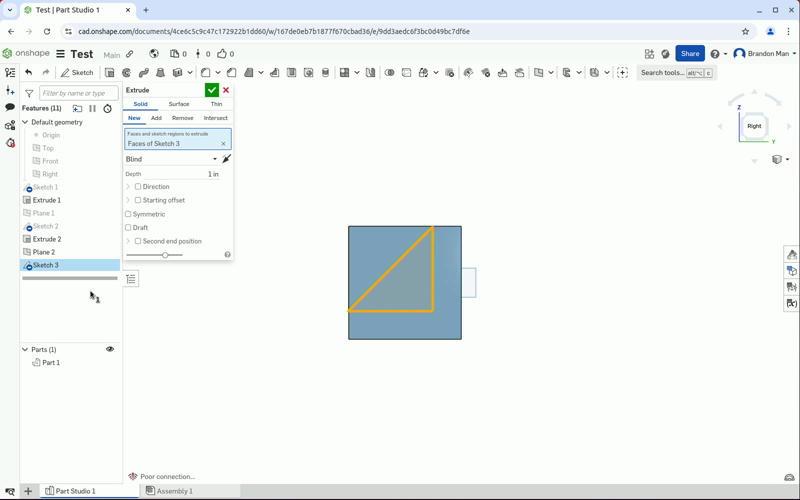
mouse_move(143, 106)
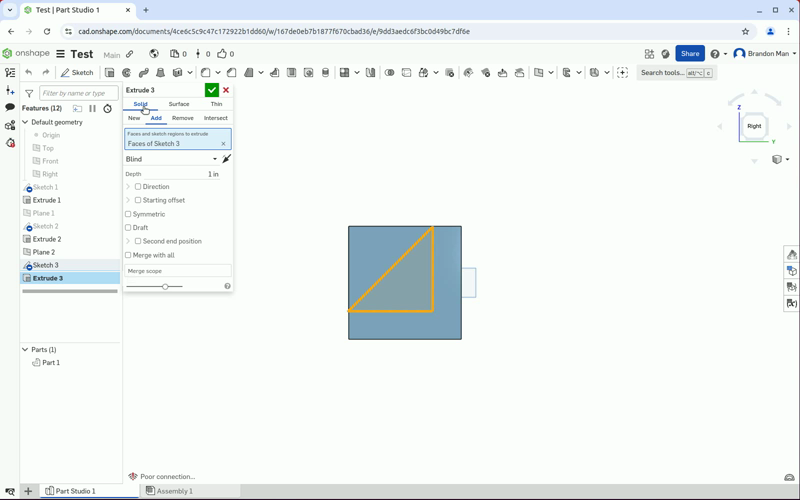
click(143, 106)
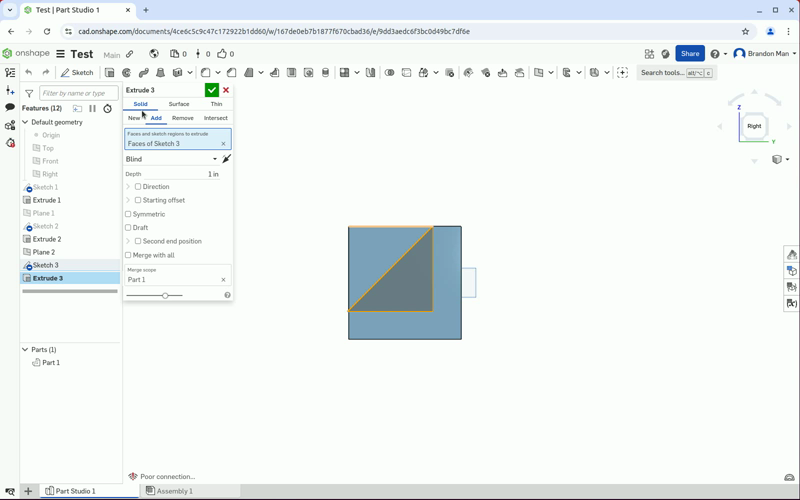
mouse_move(137, 120)
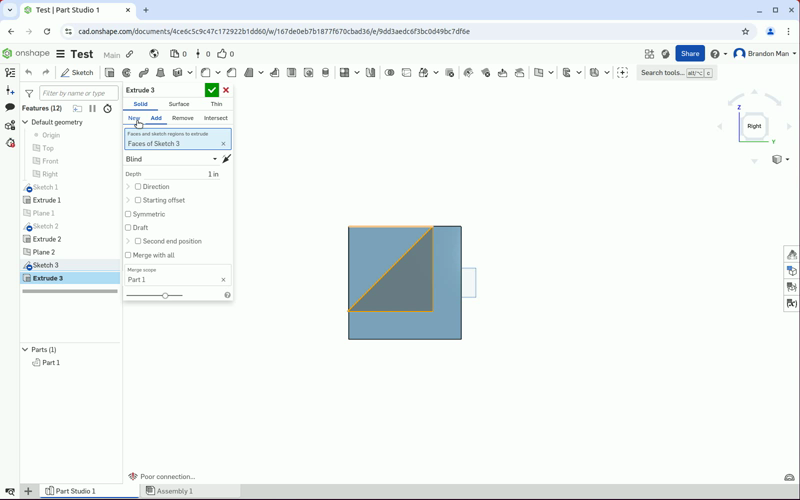
click(137, 120)
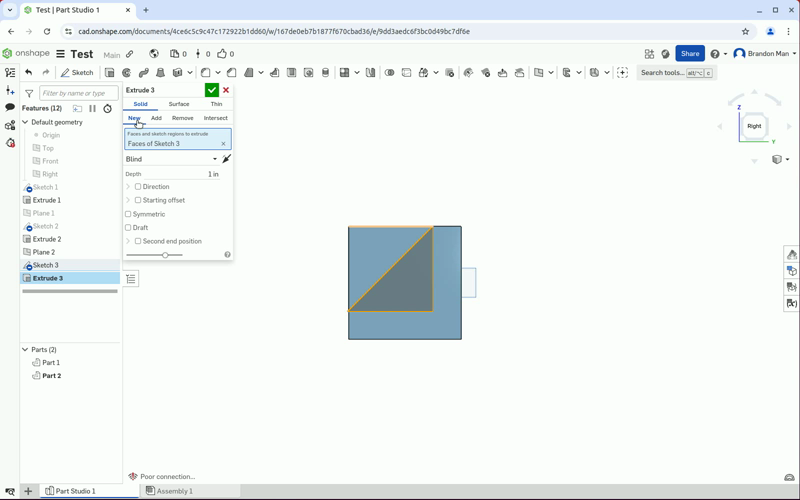
key(tab, 4)
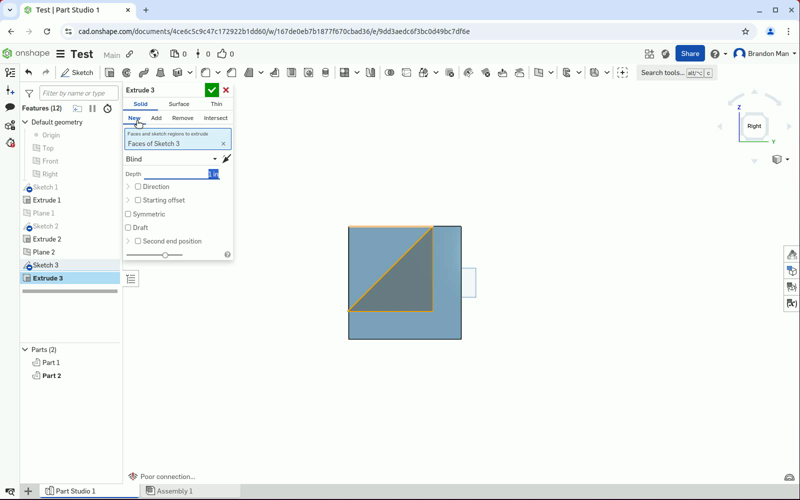
text(30.57)
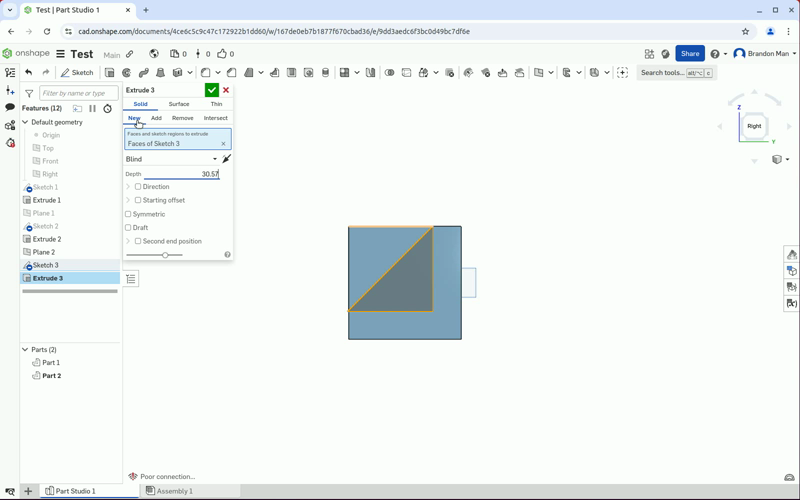
key(enter)
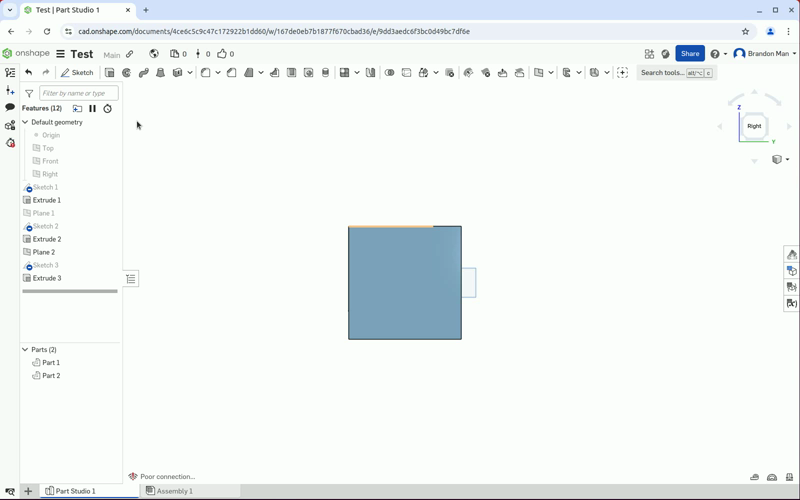
key(shift+h)
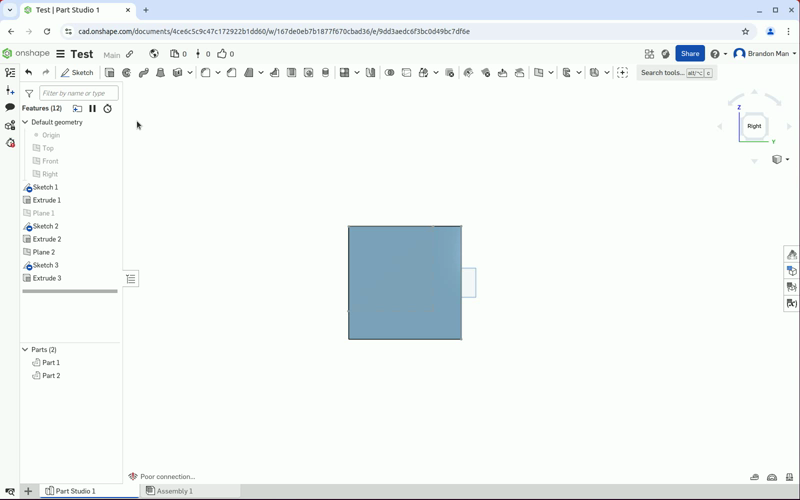
key(shift+h)
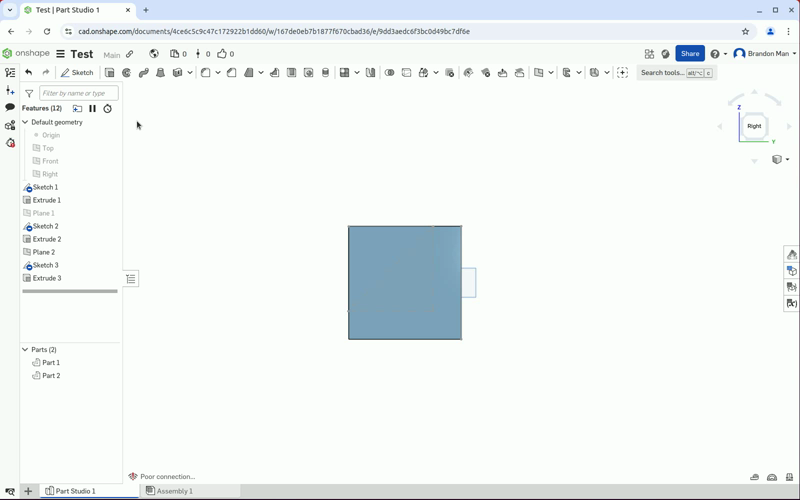
key(shift+7)
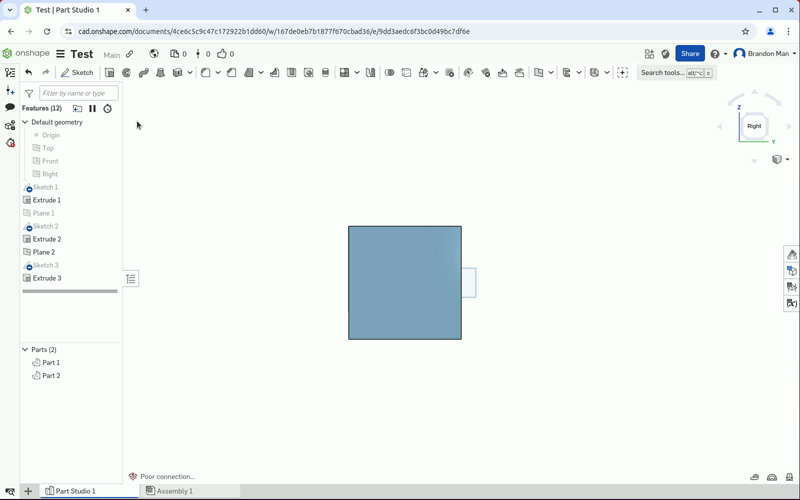
key(right, 2)
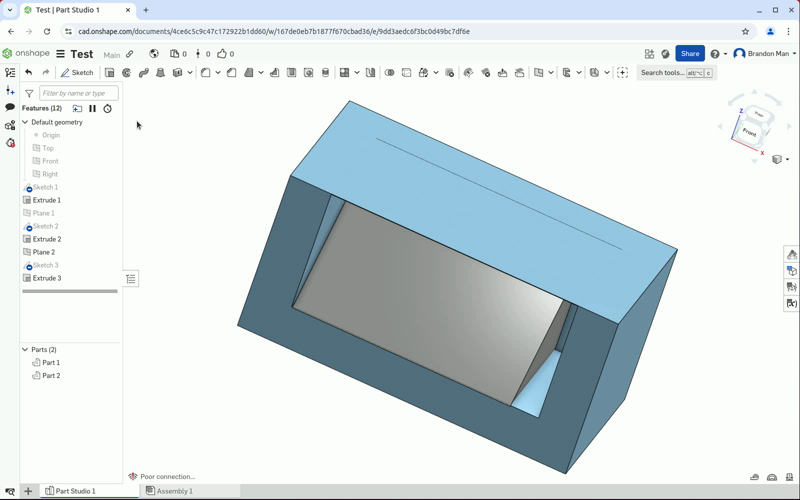
key(down, 2)
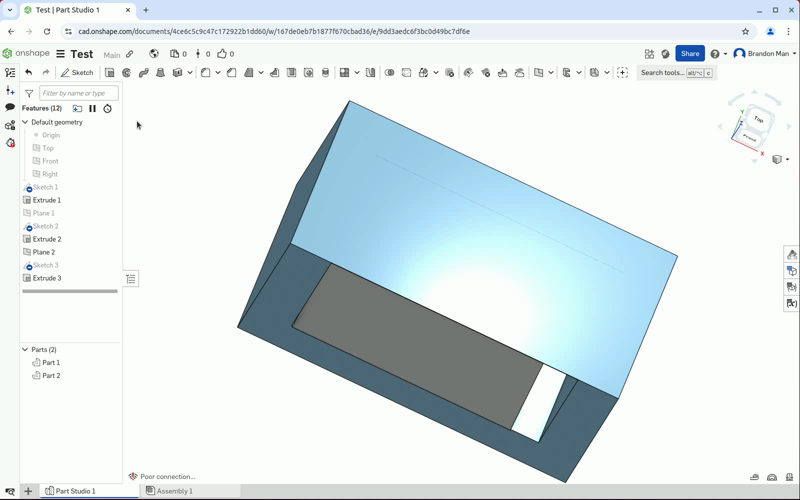
key(up, 2)
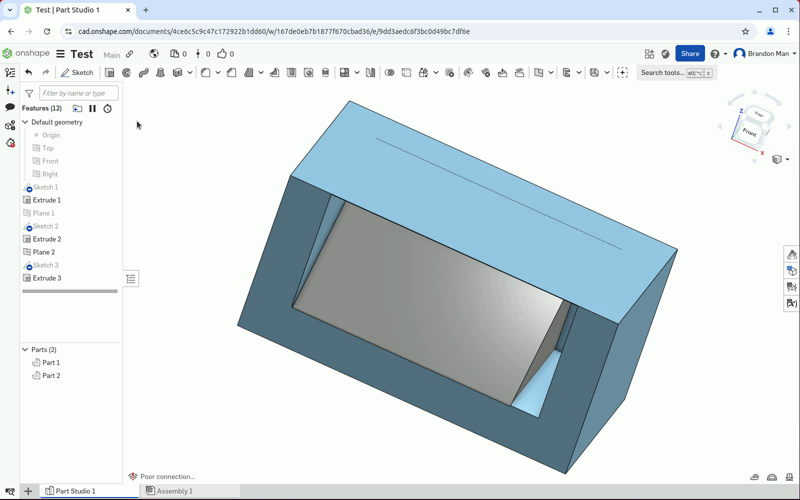
key(left, 2)
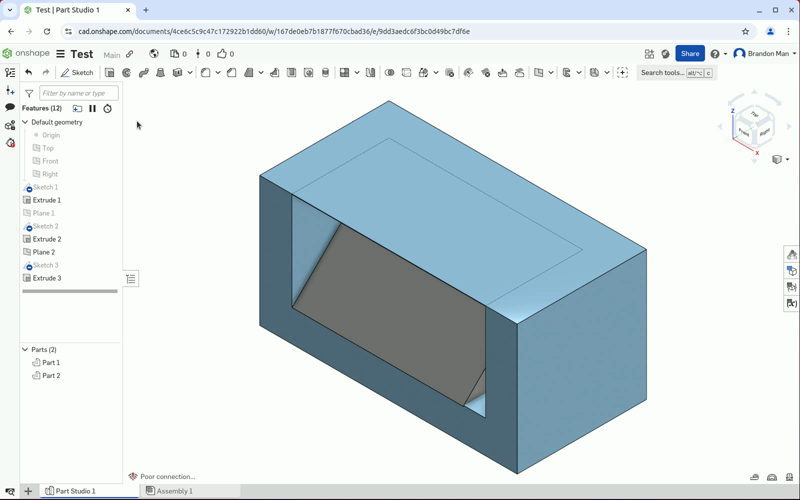
mouse_move(73, 189)
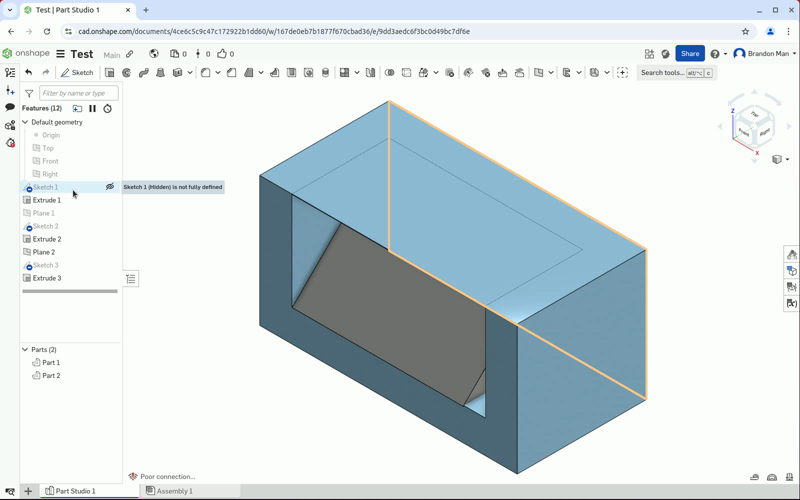
click(73, 189)